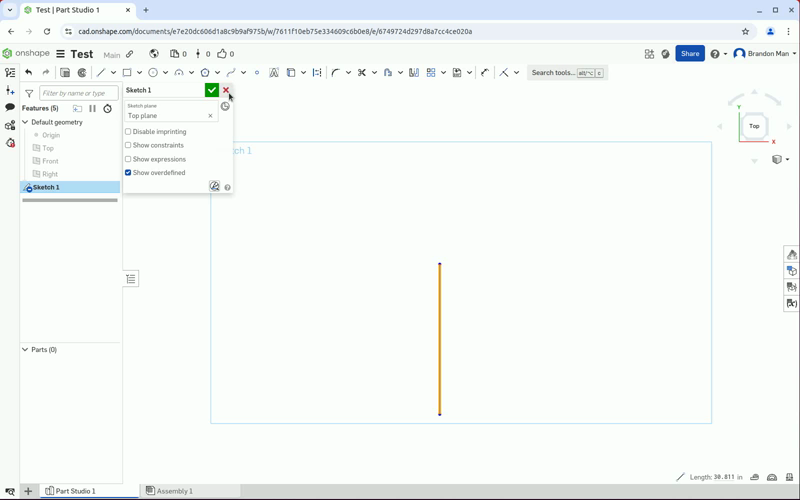
key(shift+h)
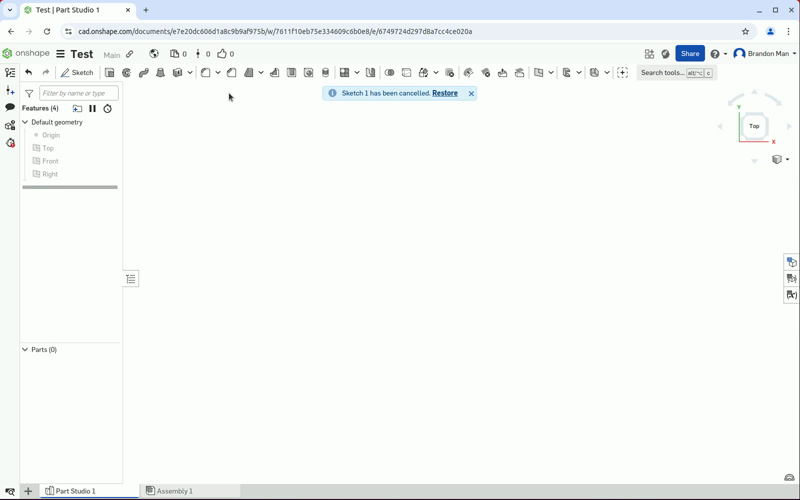
mouse_move(73, 352)
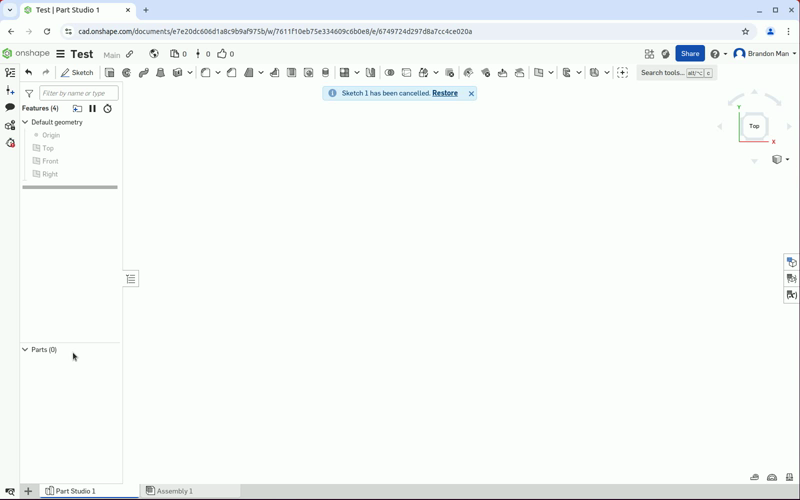
key(y)
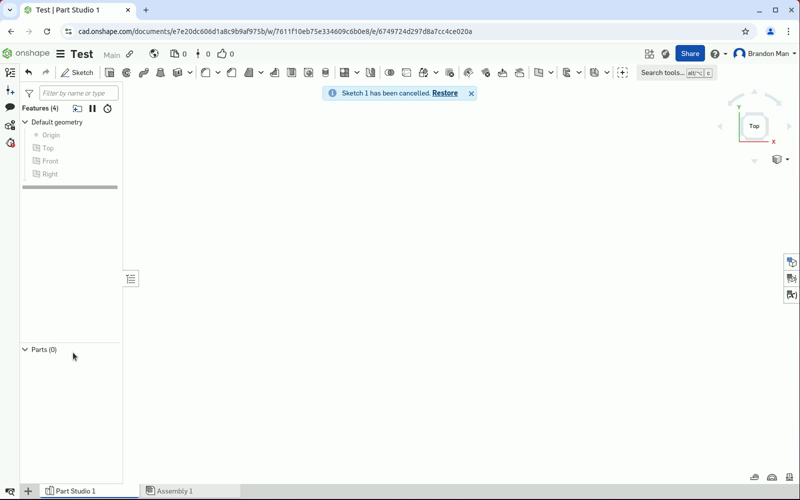
key(shift+p)
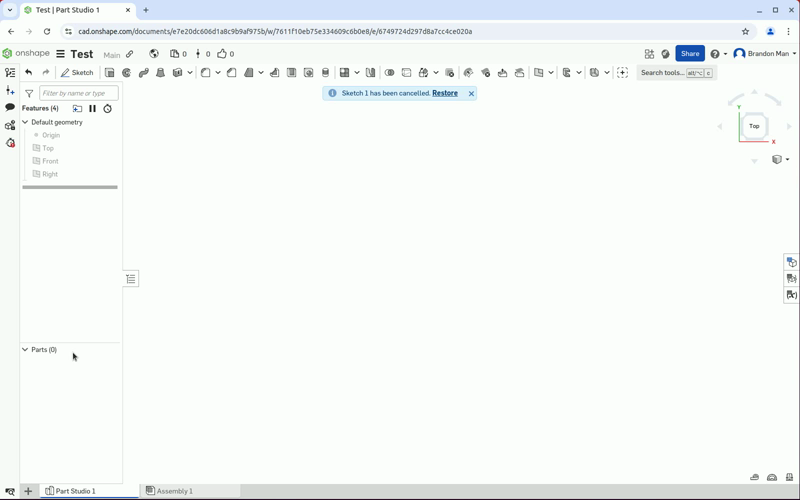
key(space)
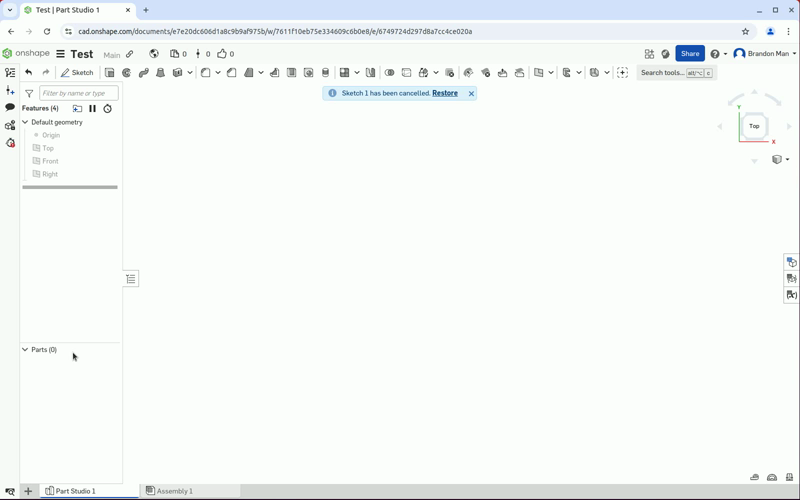
key_down(shift)
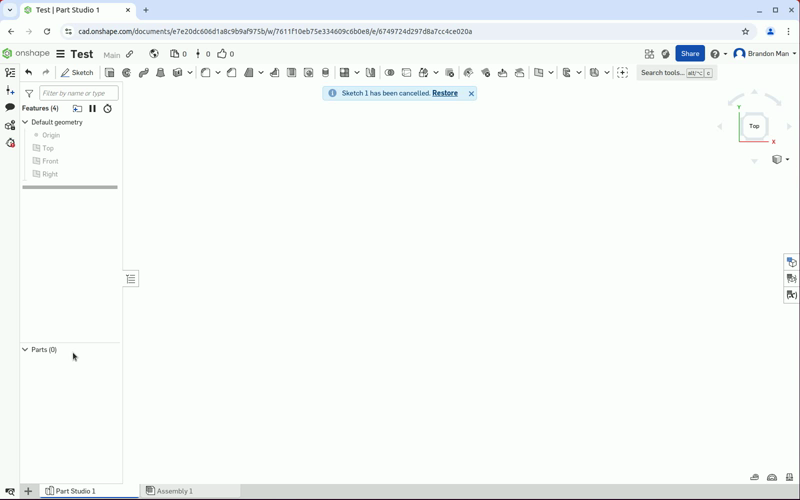
key(up)
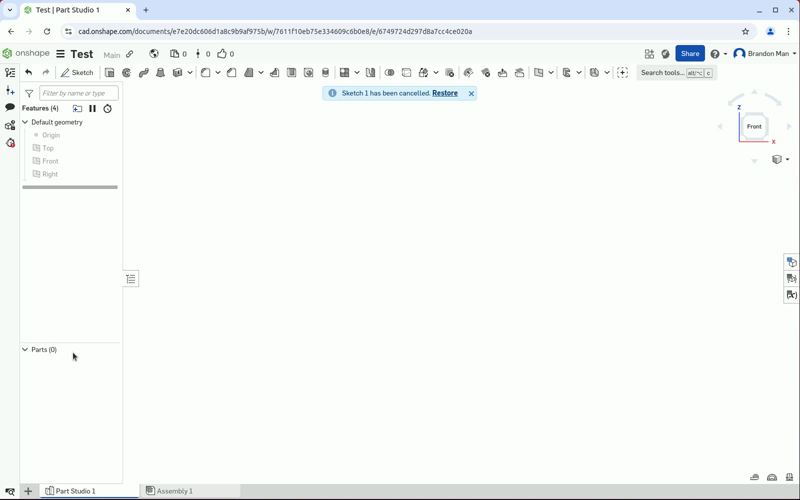
key_up(shift)
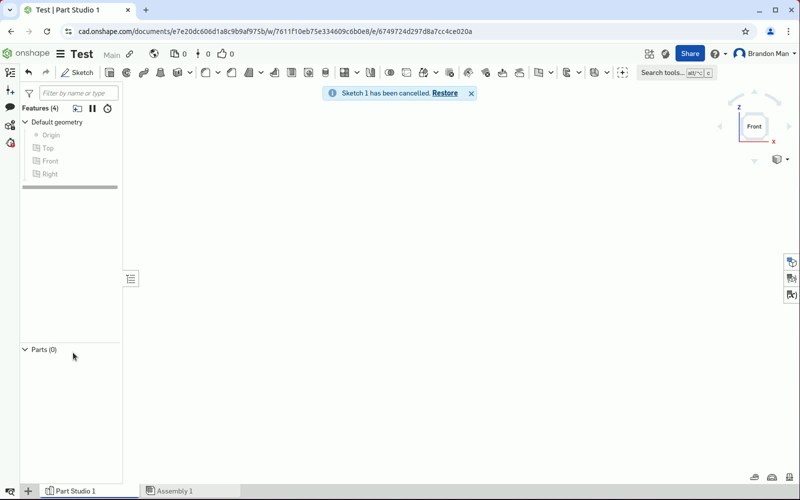
mouse_move(73, 352)
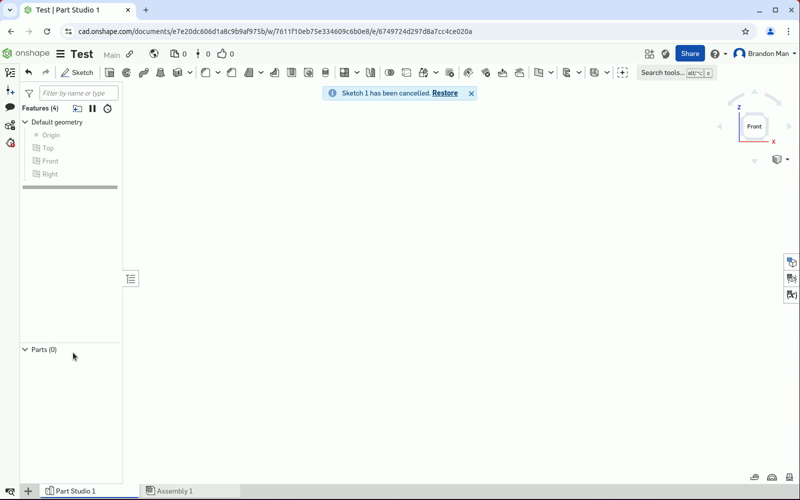
key(shift+y)
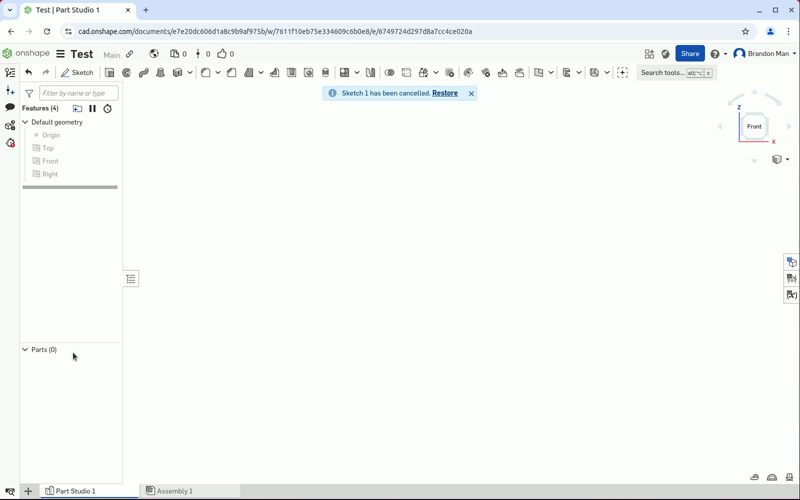
key(shift+s)
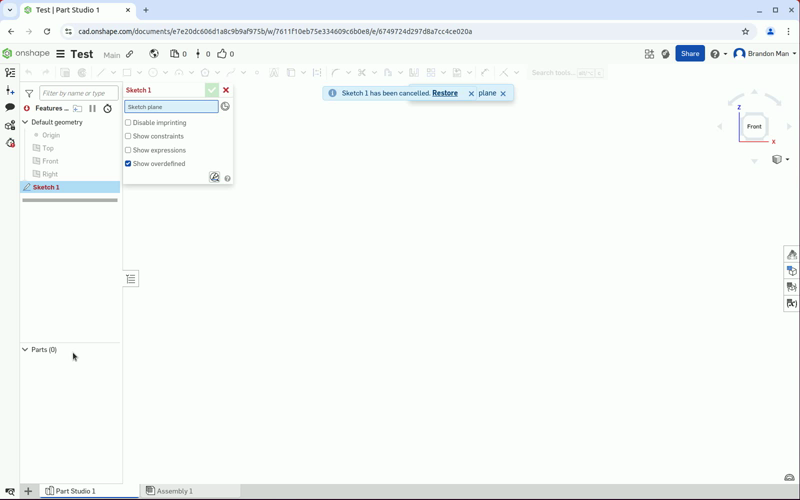
mouse_move(73, 163)
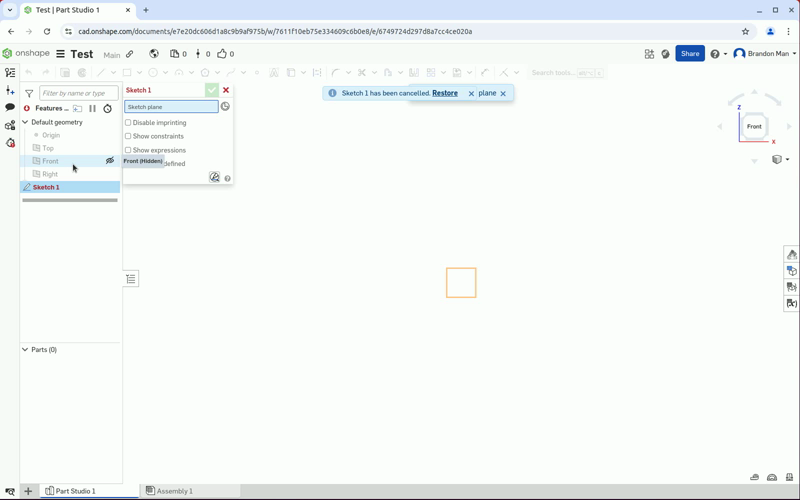
click(73, 163)
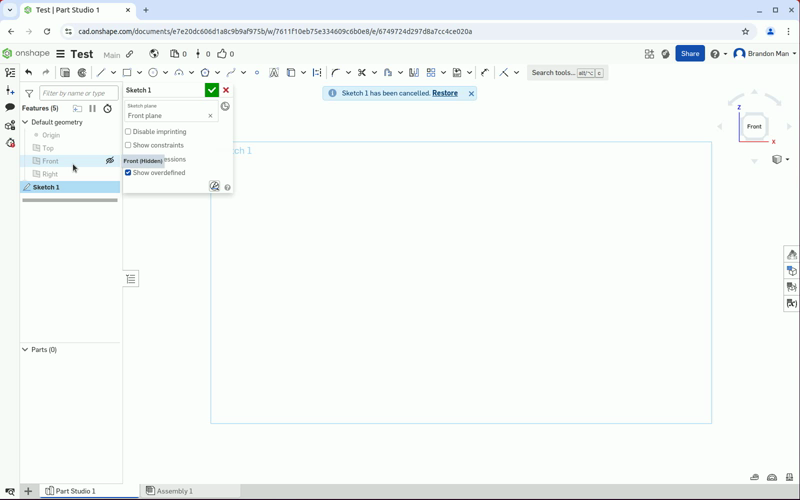
mouse_move(73, 352)
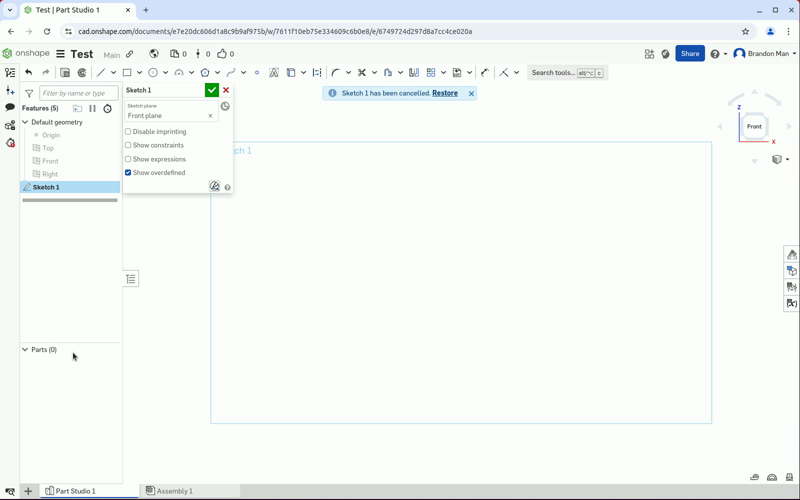
key(y)
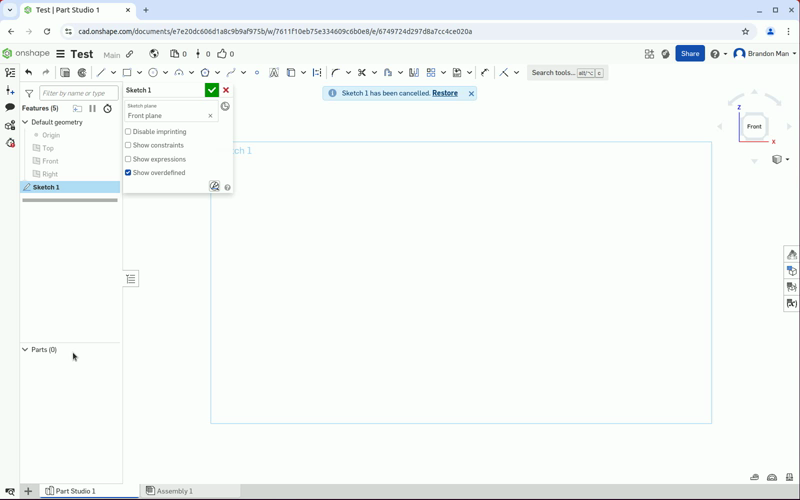
key(l)
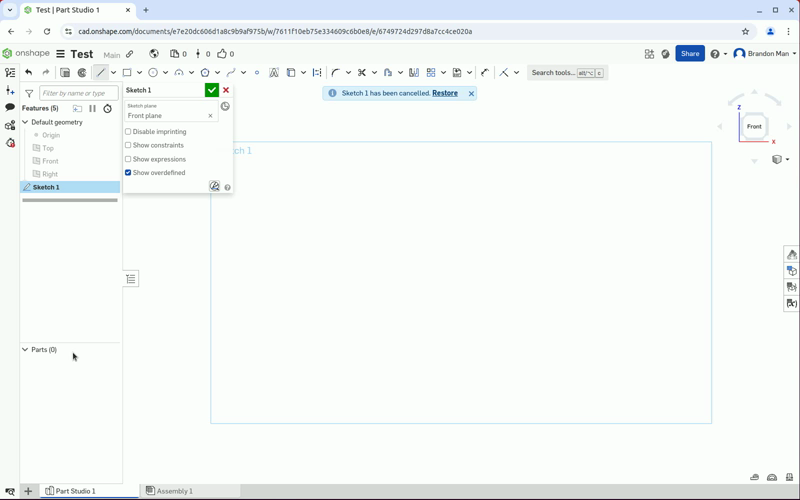
key_down(shift)
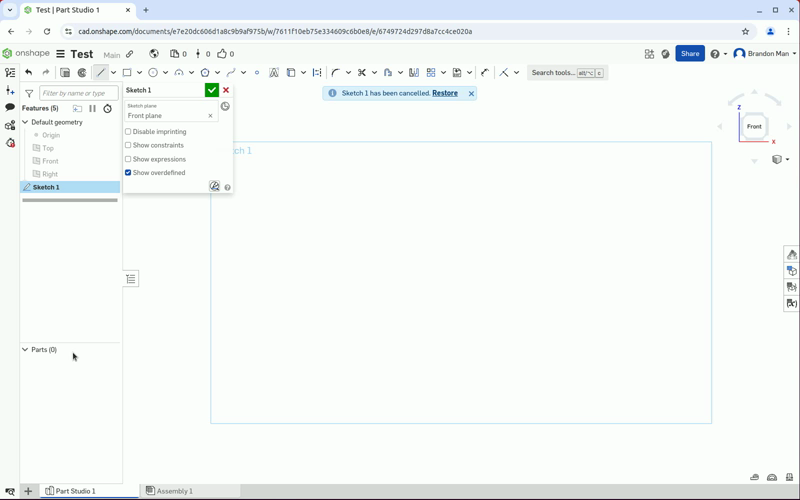
mouse_move(348, 299)
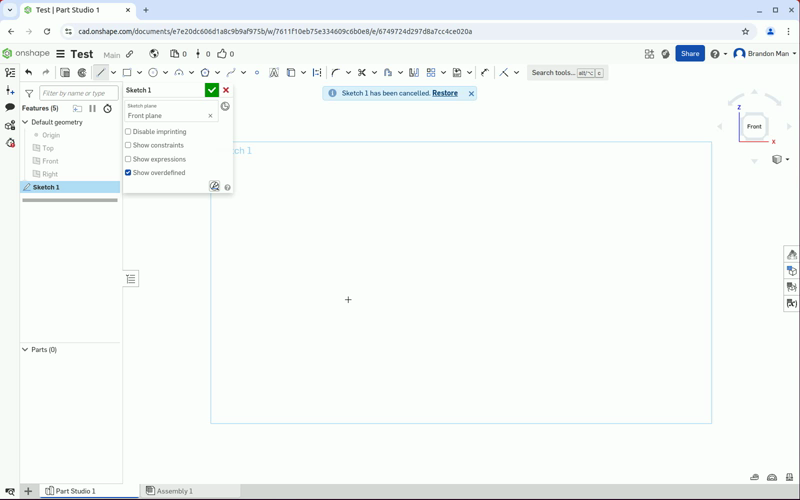
click(348, 299)
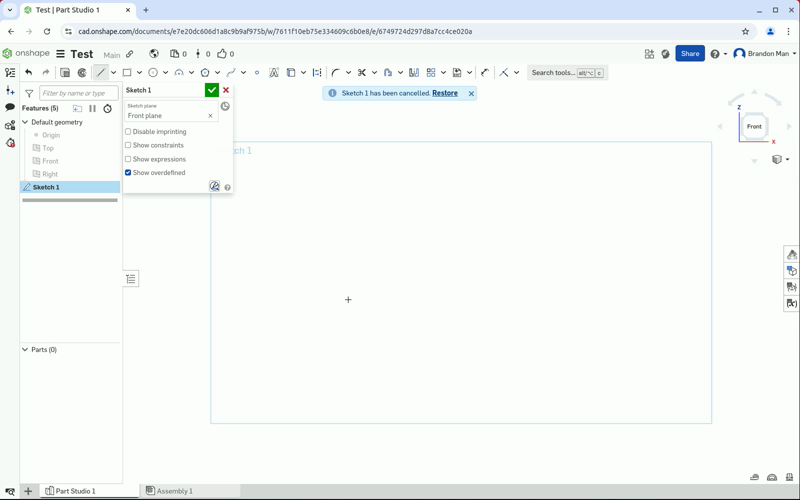
key_up(shift)
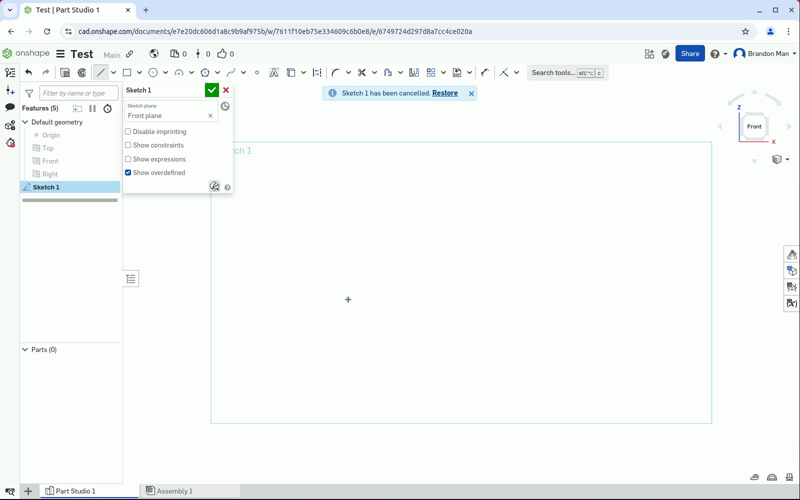
key_down(shift)
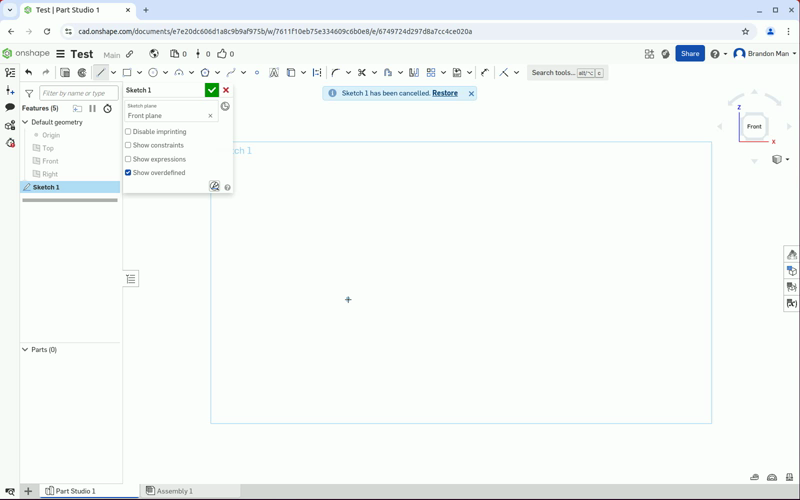
mouse_move(572, 299)
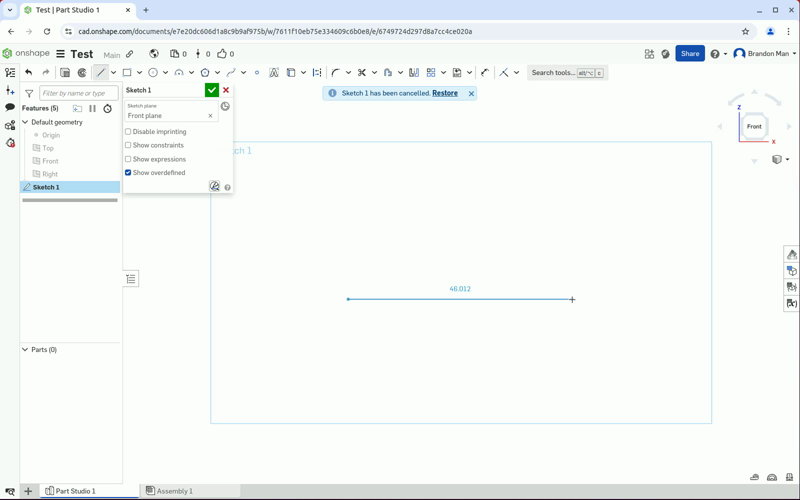
click(572, 299)
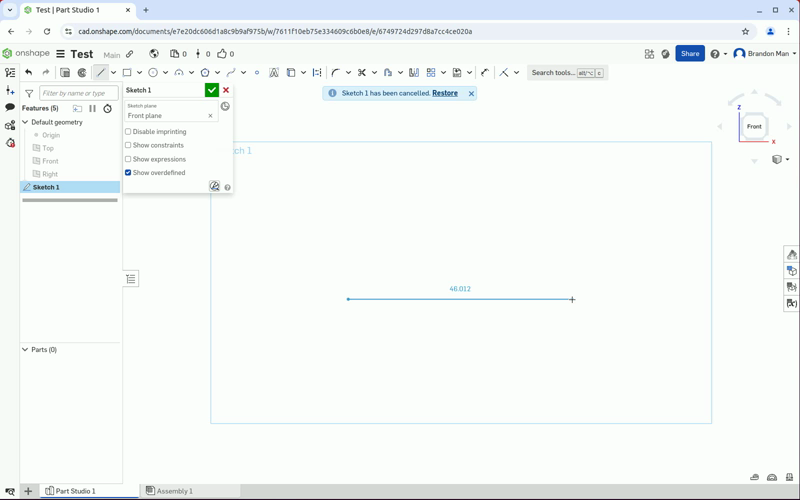
key_up(shift)
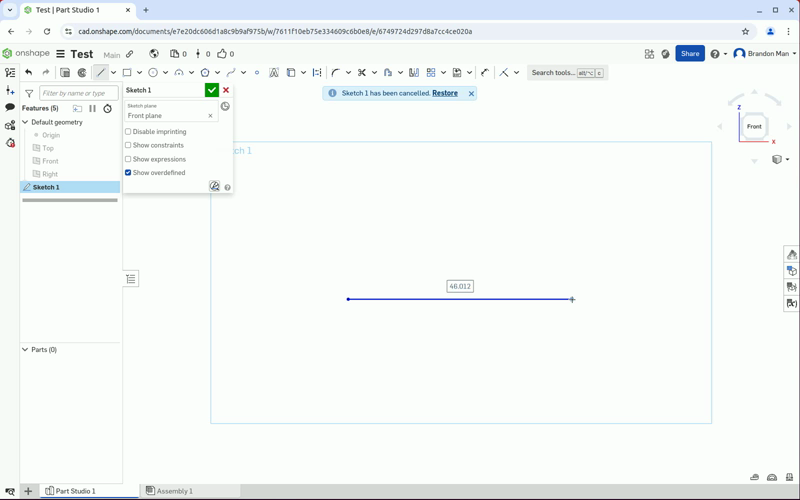
key_down(shift)
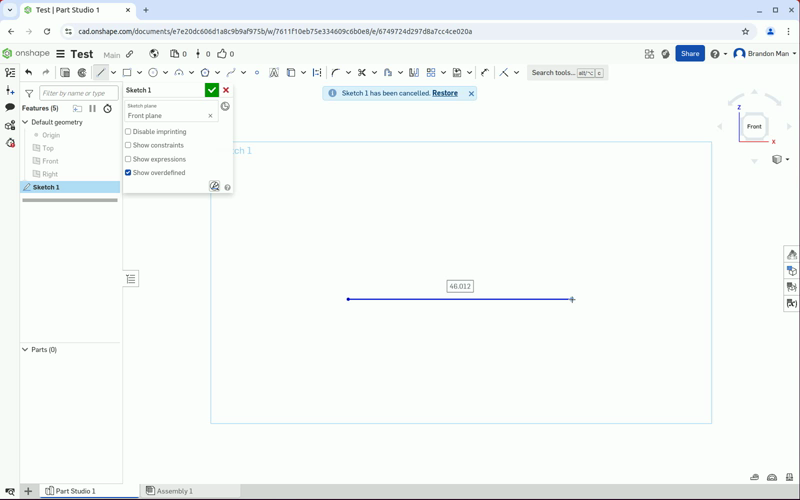
mouse_move(589, 299)
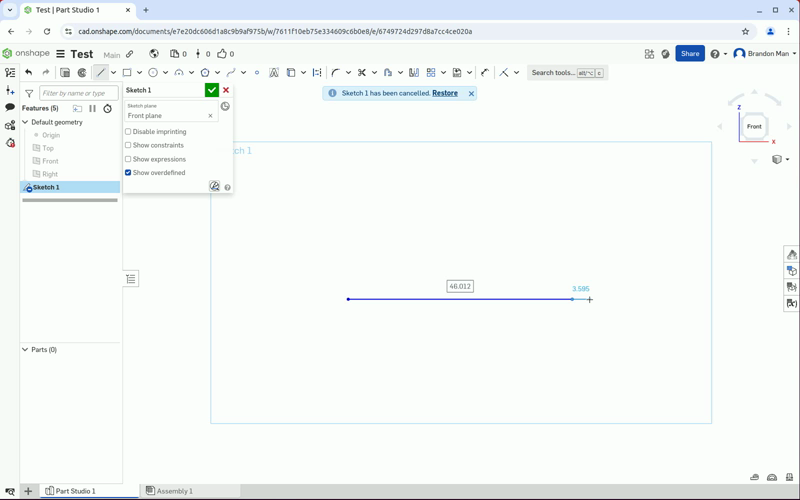
mouse_move(572, 266)
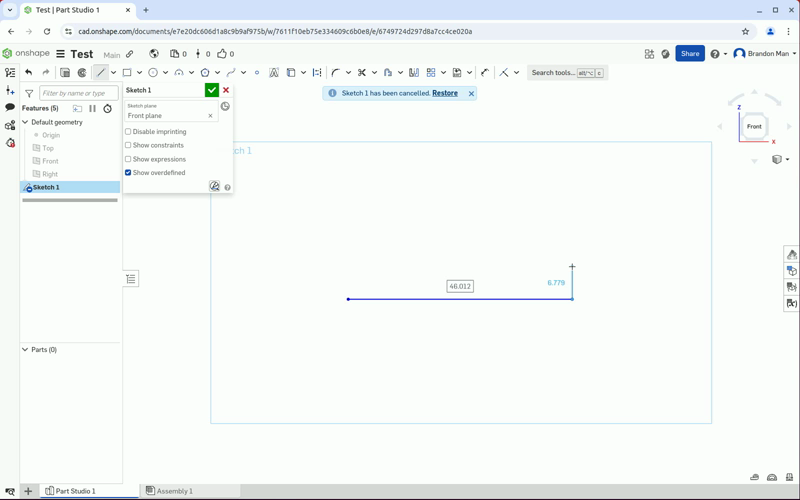
click(572, 266)
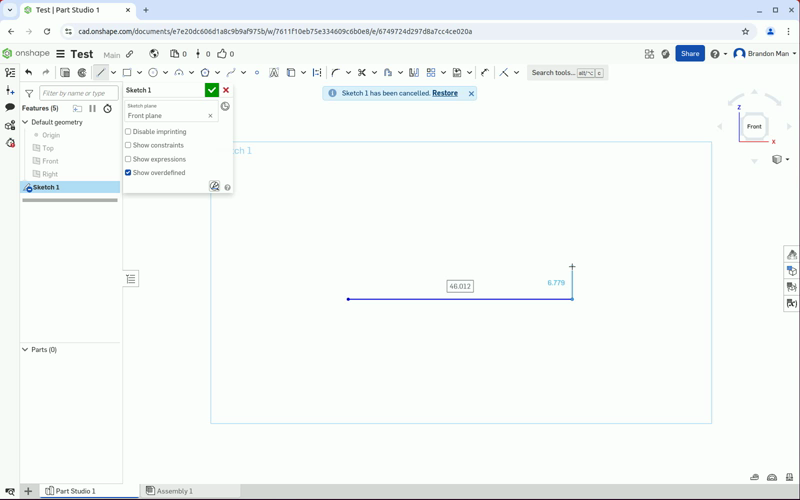
key_up(shift)
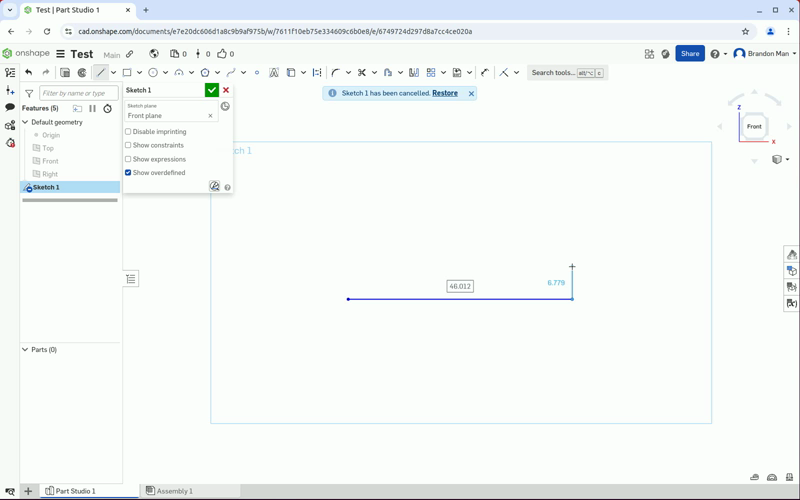
key_down(shift)
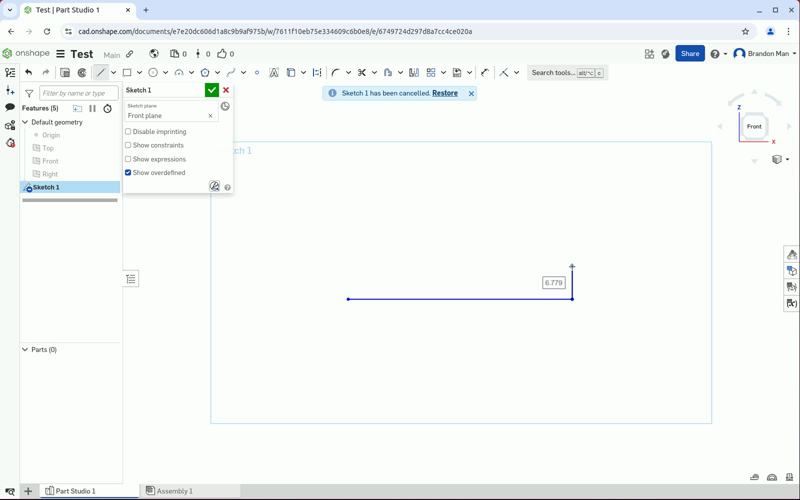
mouse_move(348, 266)
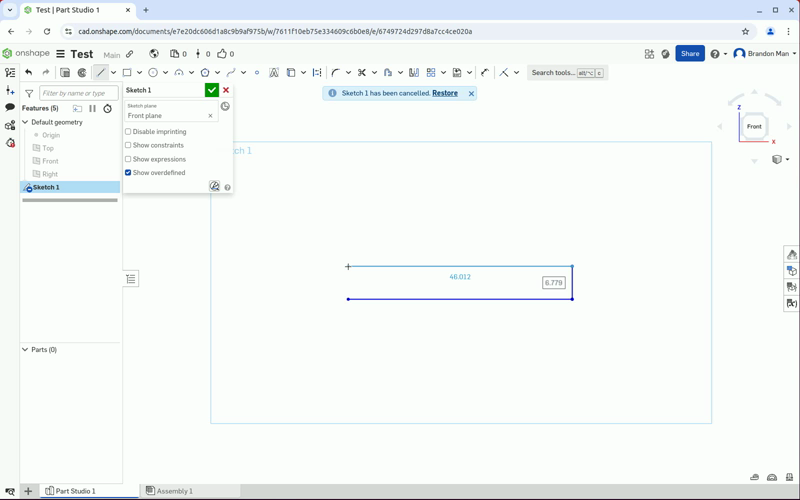
click(348, 266)
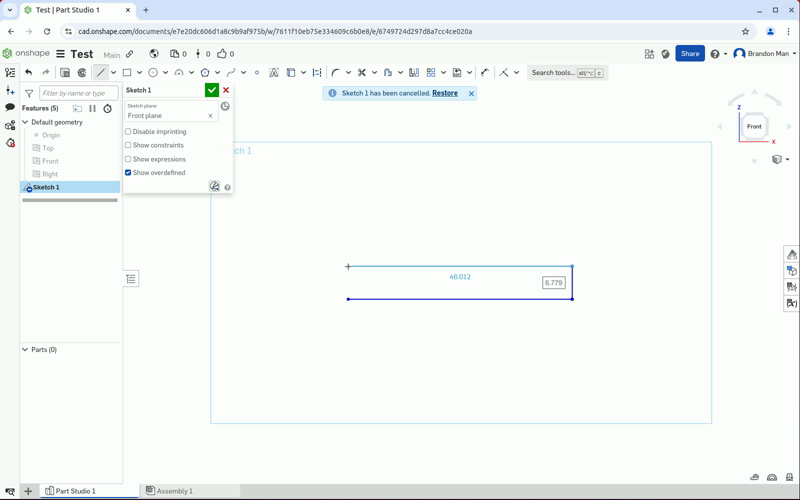
key_up(shift)
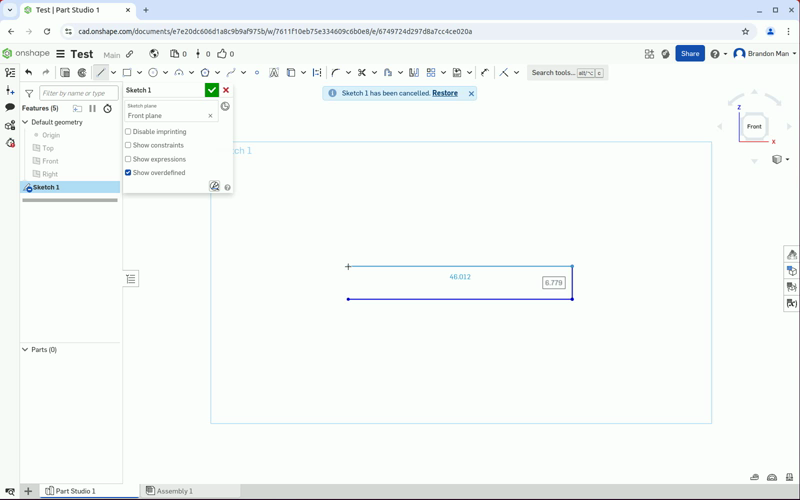
mouse_move(378, 266)
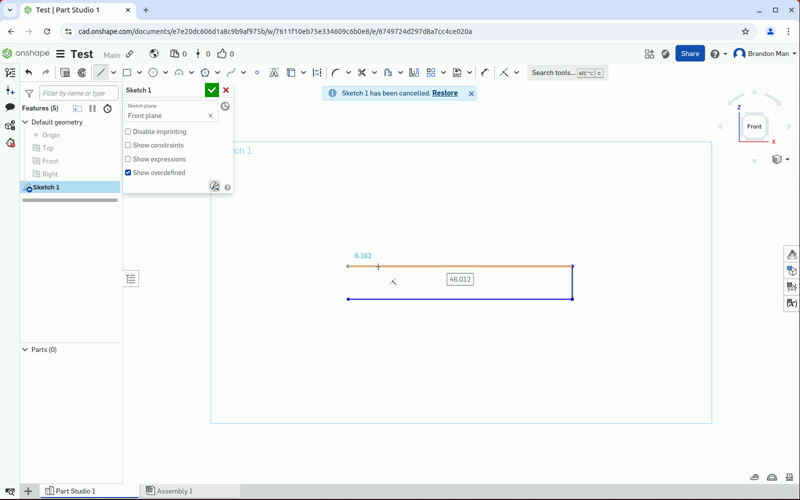
key_down(shift)
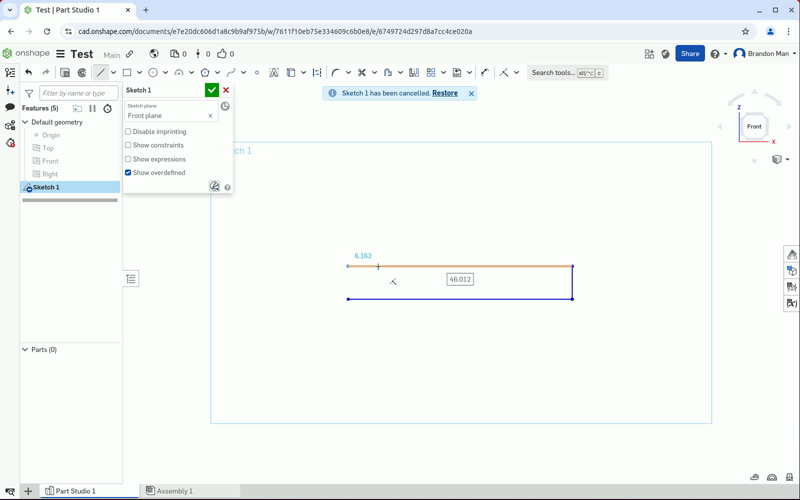
mouse_move(348, 299)
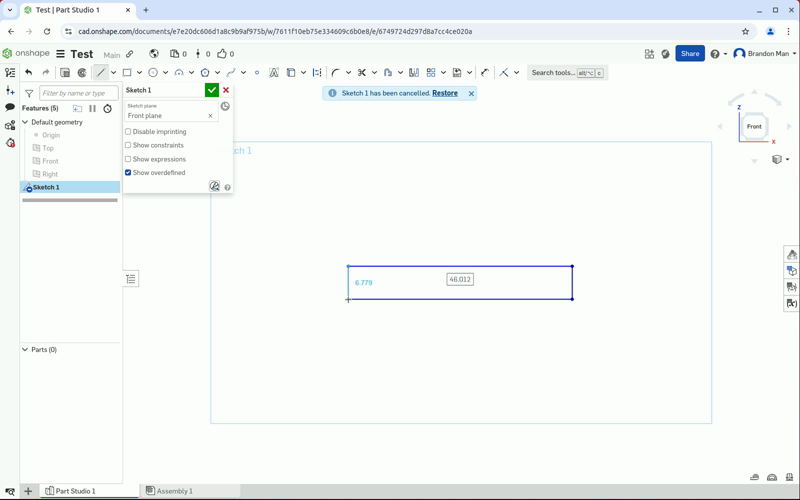
key_up(shift)
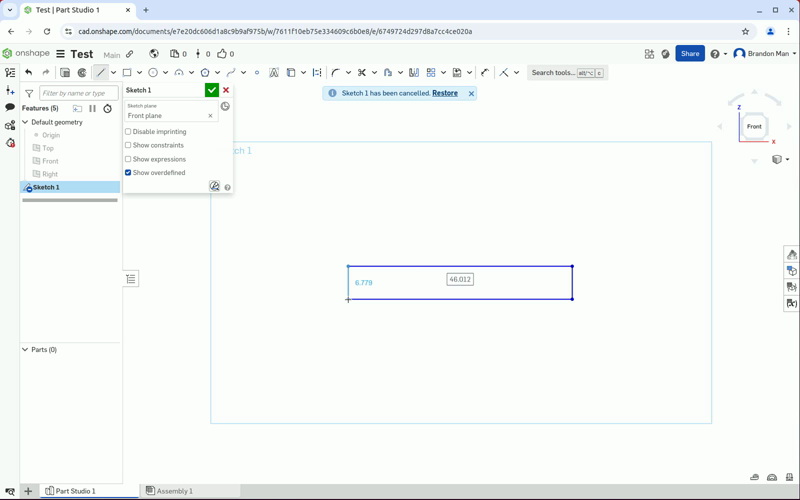
click(348, 299)
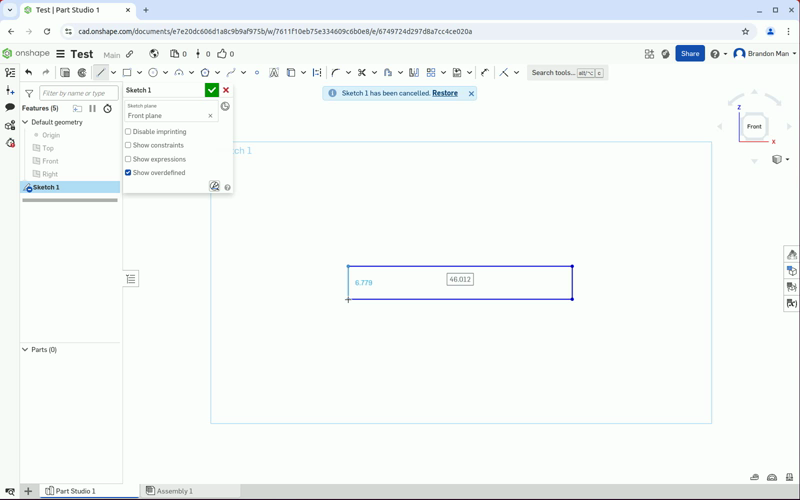
key(esc)
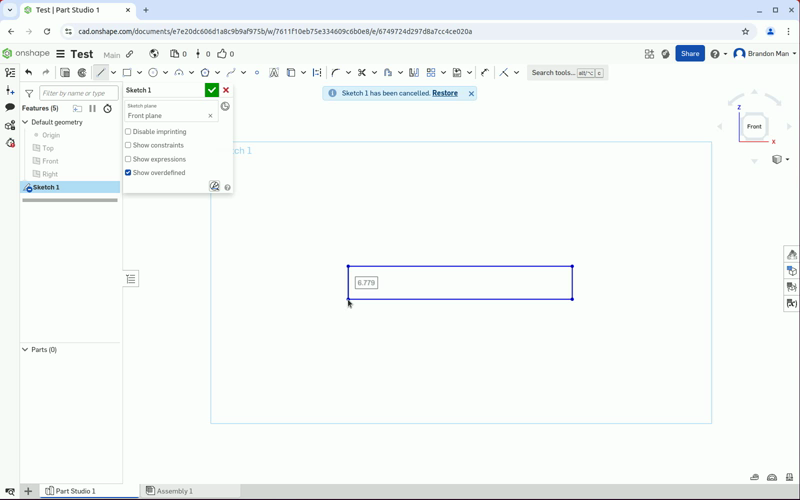
mouse_move(482, 282)
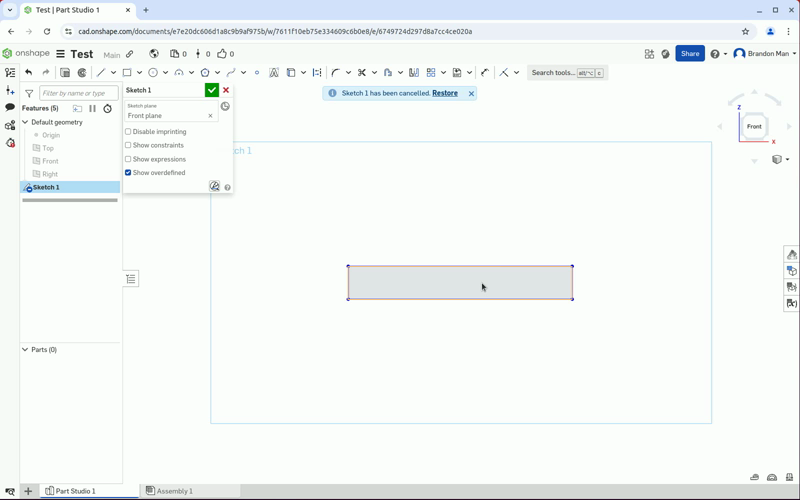
click(482, 282)
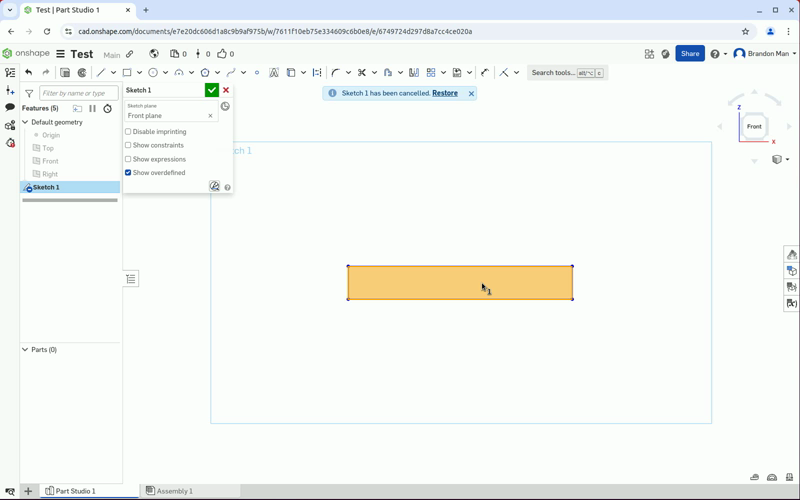
mouse_move(73, 352)
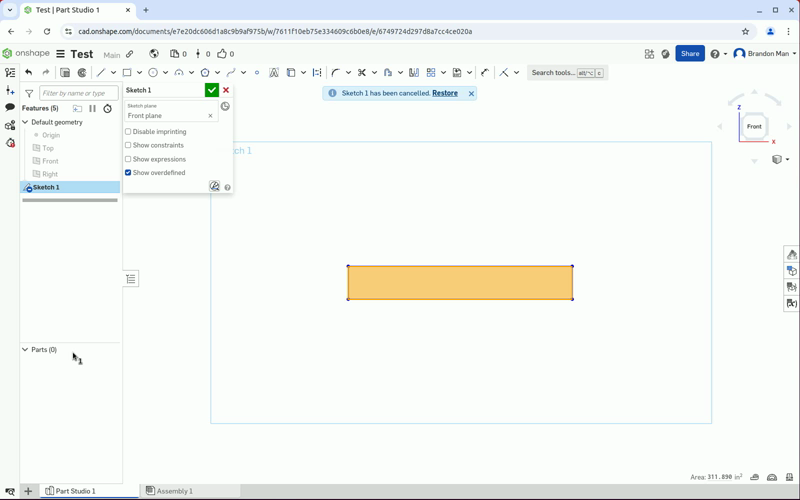
key(shift+y)
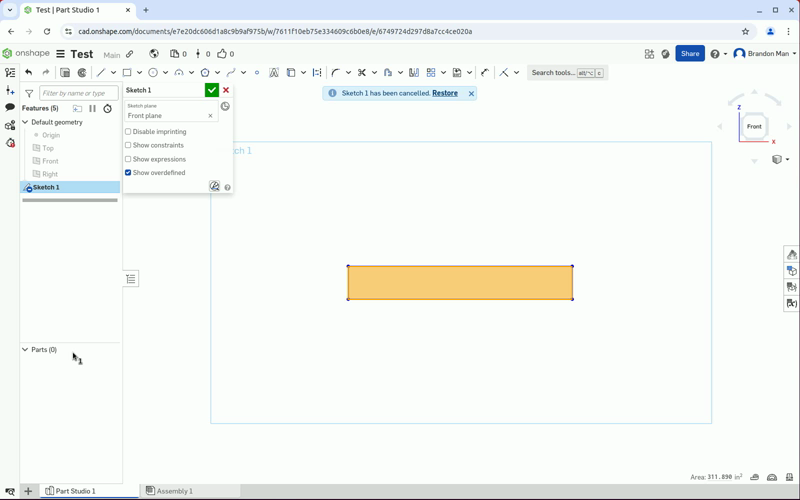
key(shift+e)
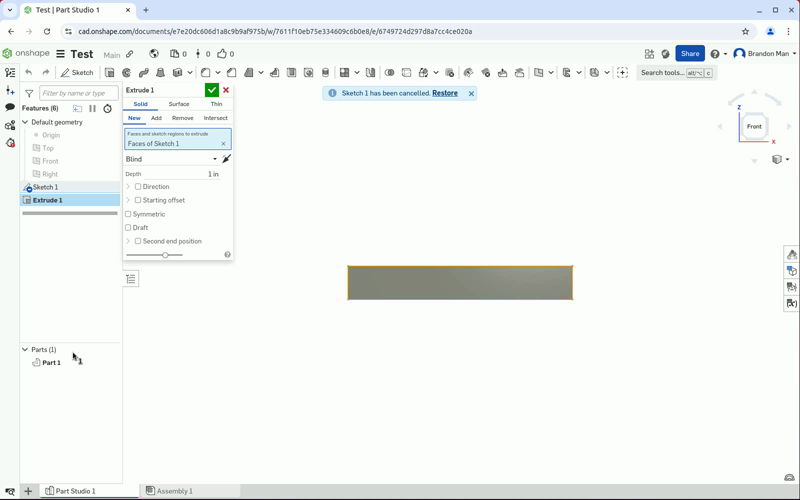
mouse_move(143, 106)
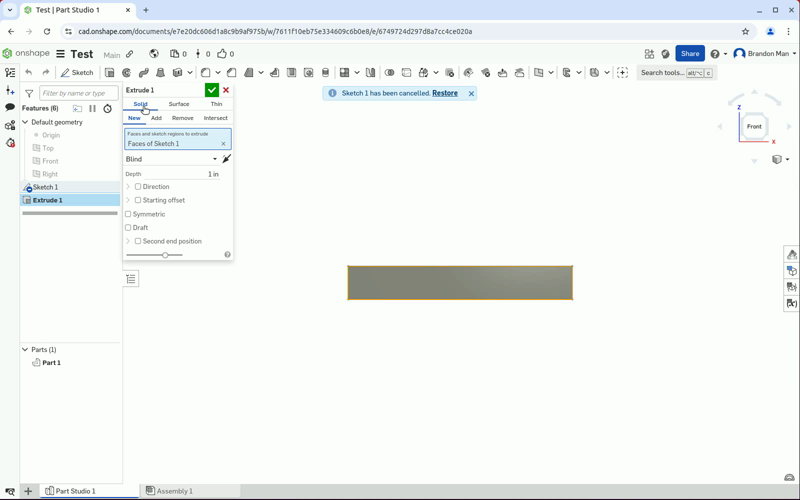
click(143, 106)
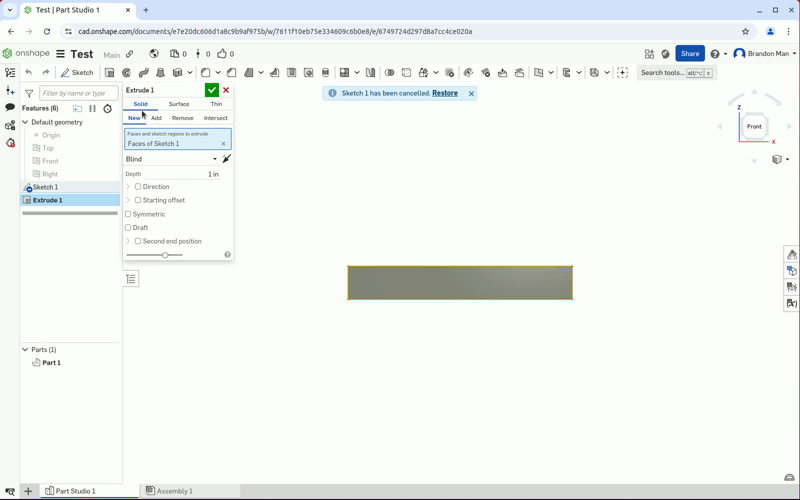
mouse_move(137, 120)
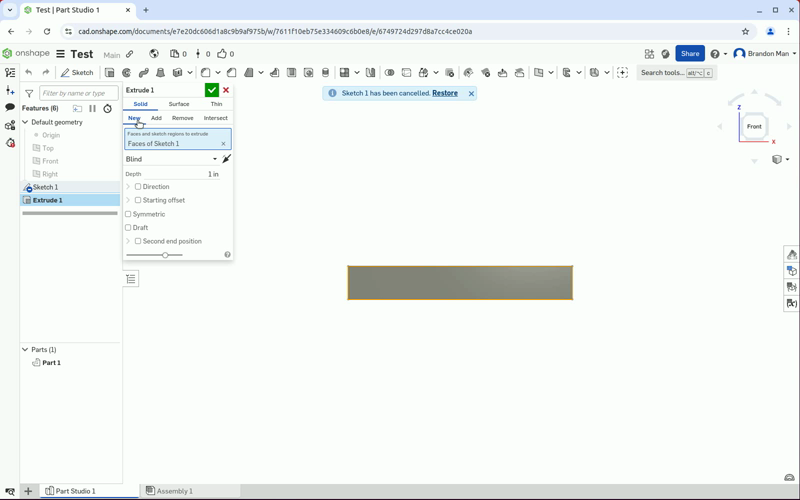
click(137, 120)
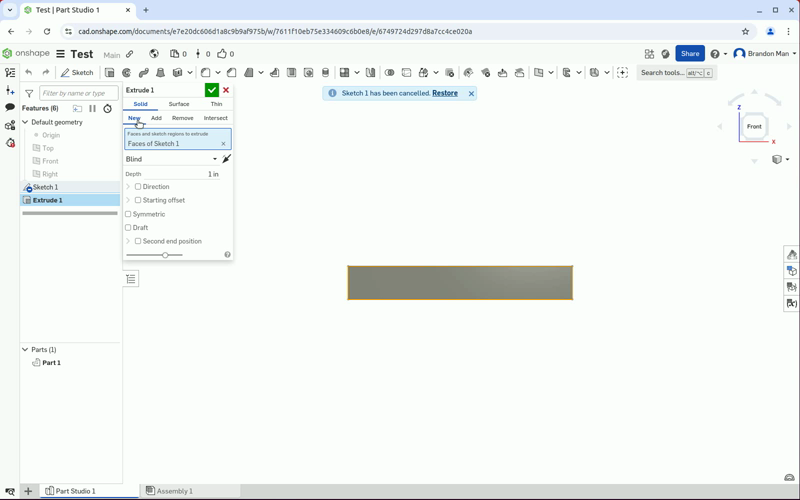
key(tab, 4)
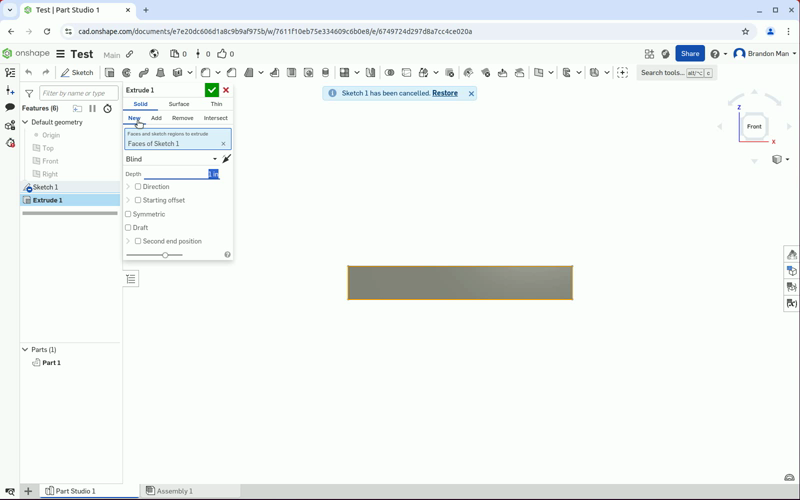
text(2.166)
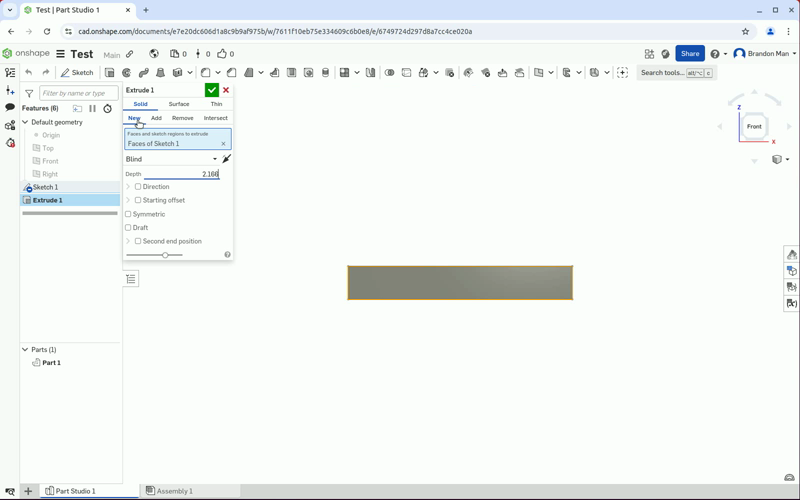
key(enter)
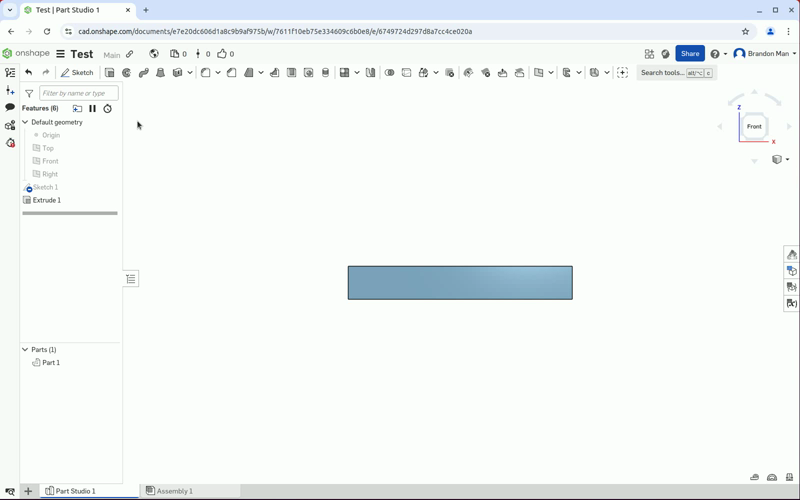
key(shift+h)
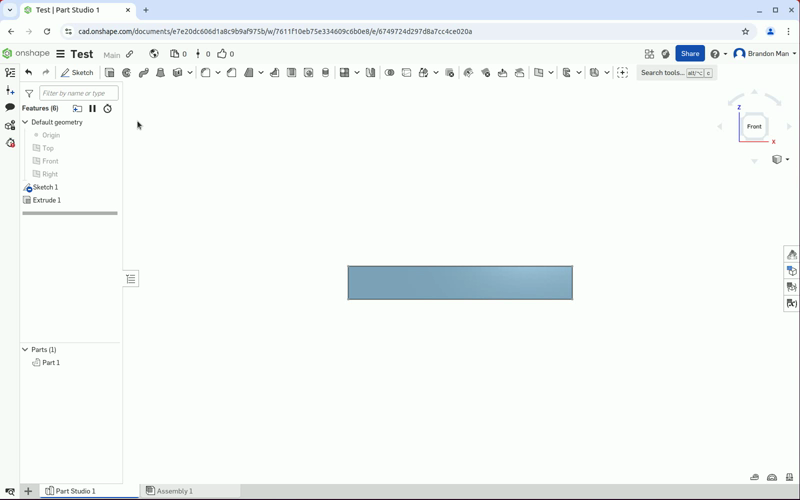
key(shift+h)
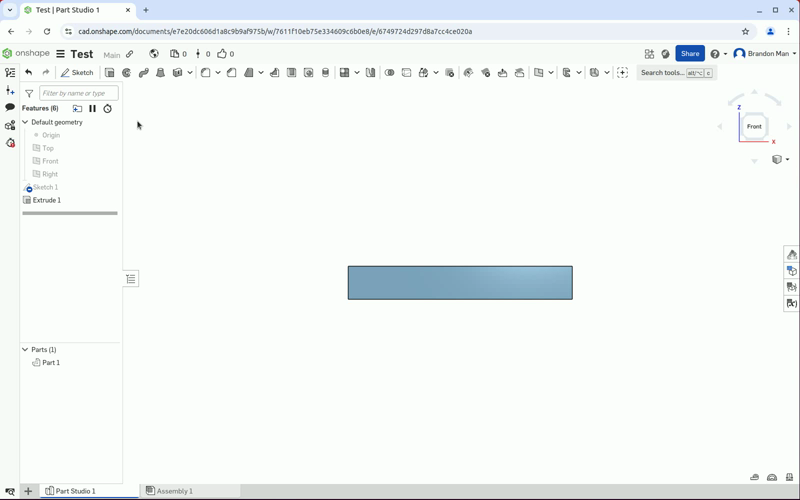
mouse_move(73, 189)
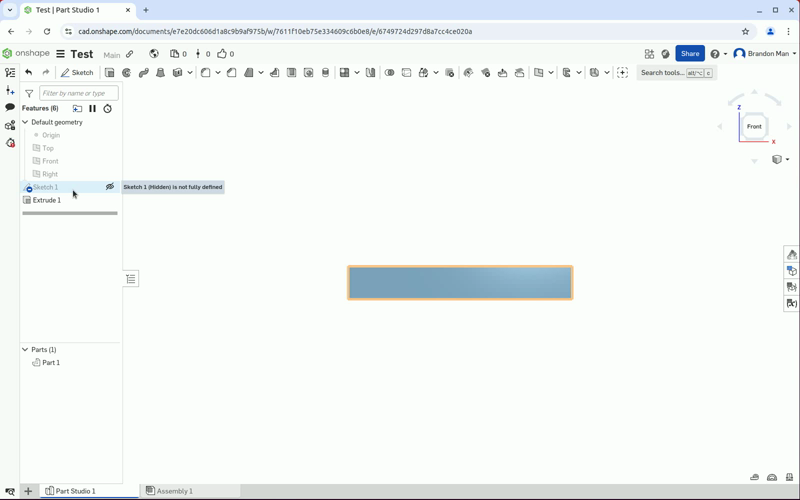
click(73, 189)
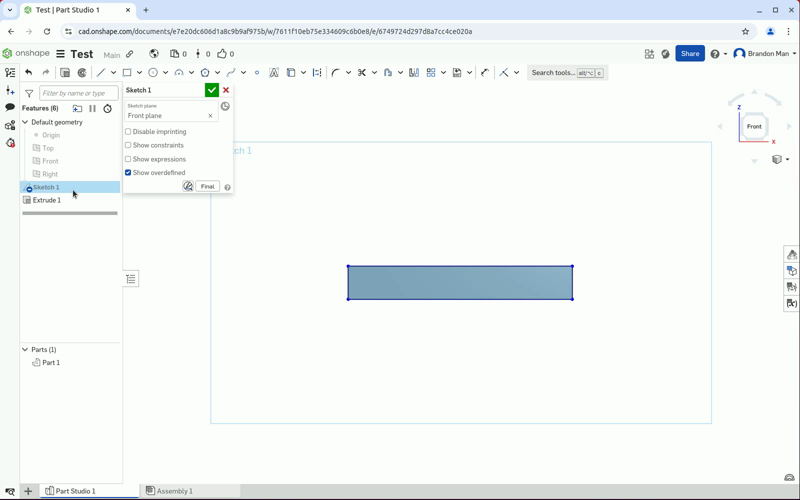
mouse_move(229, 92)
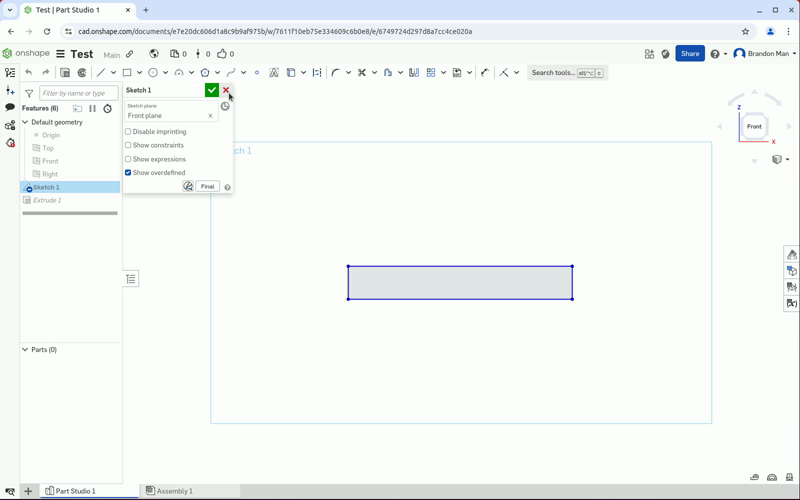
click(229, 92)
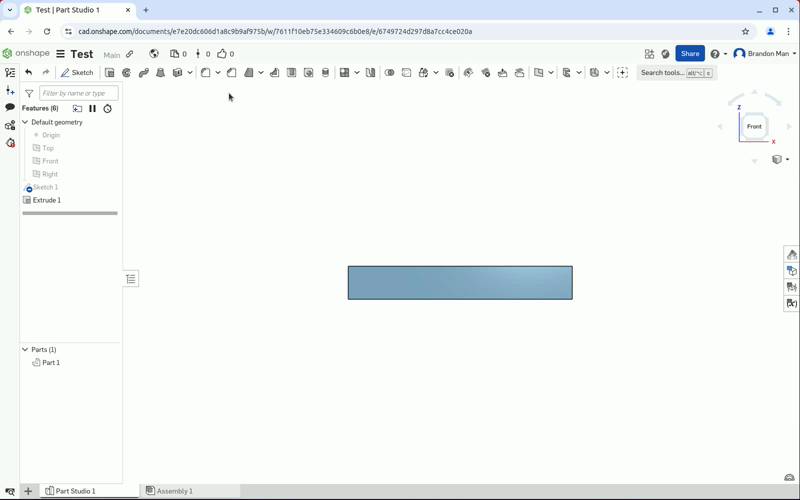
mouse_move(541, 75)
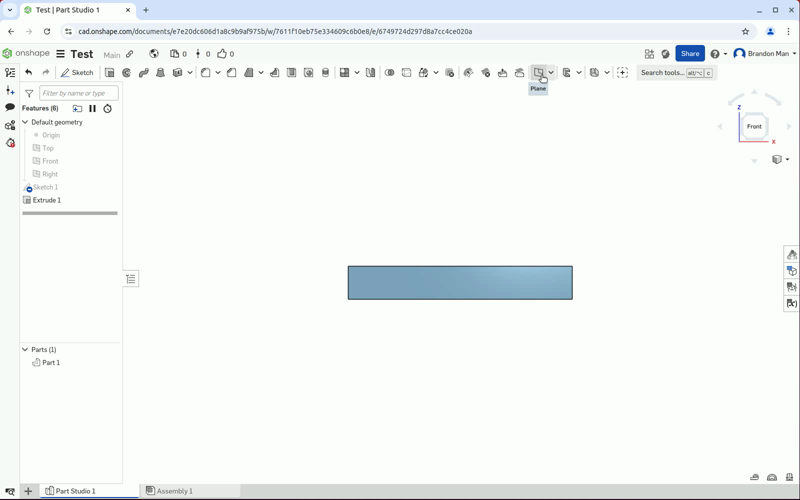
click(541, 75)
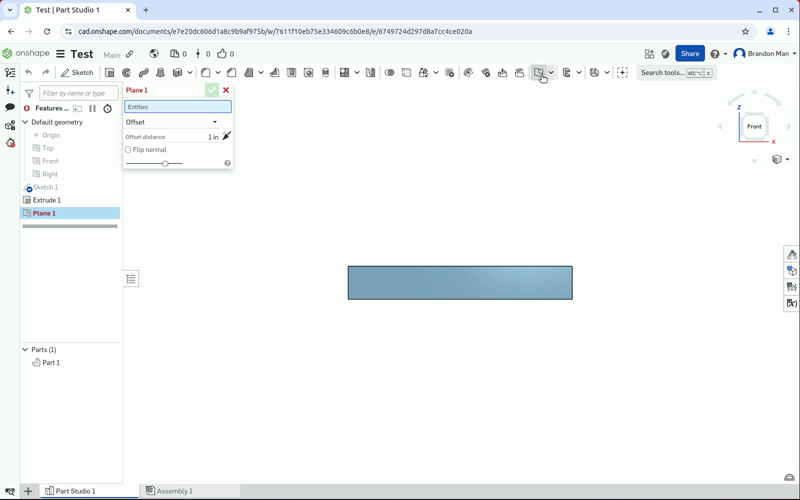
mouse_move(73, 163)
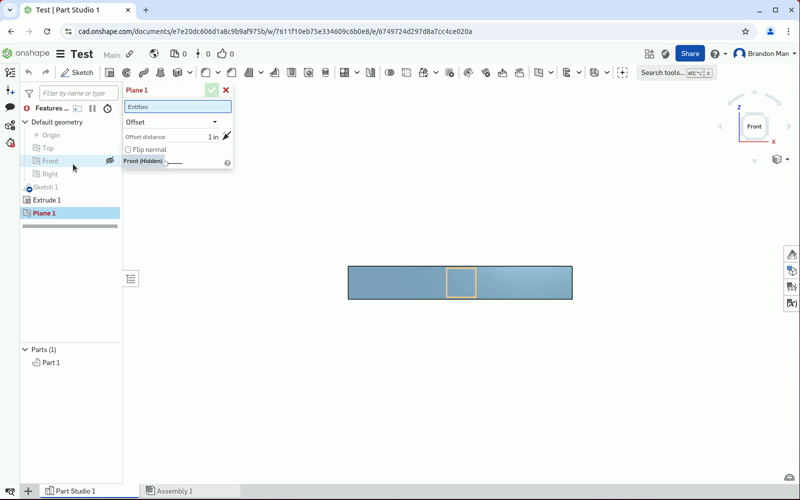
click(73, 163)
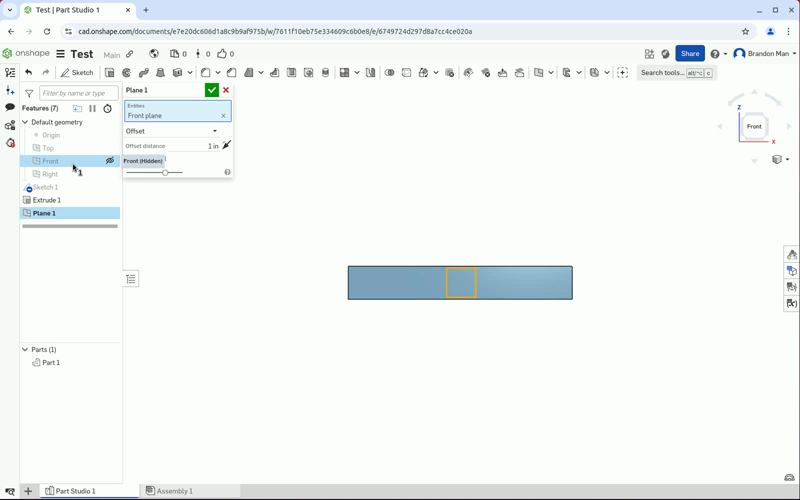
key(tab, 2)
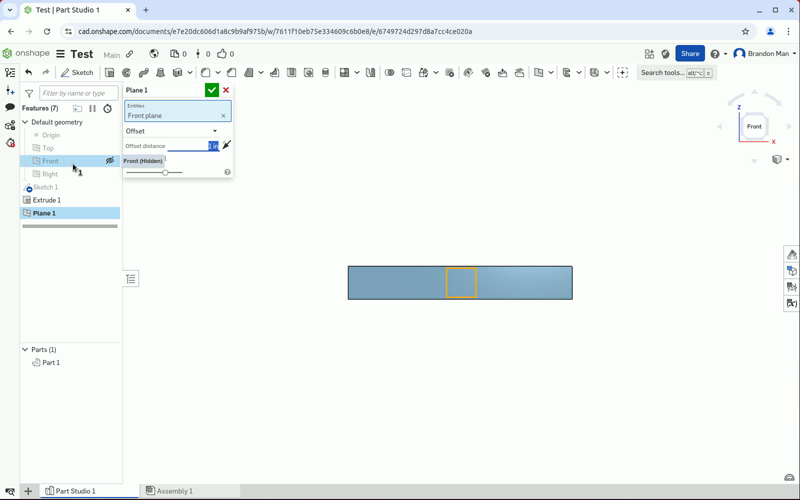
text(2.157)
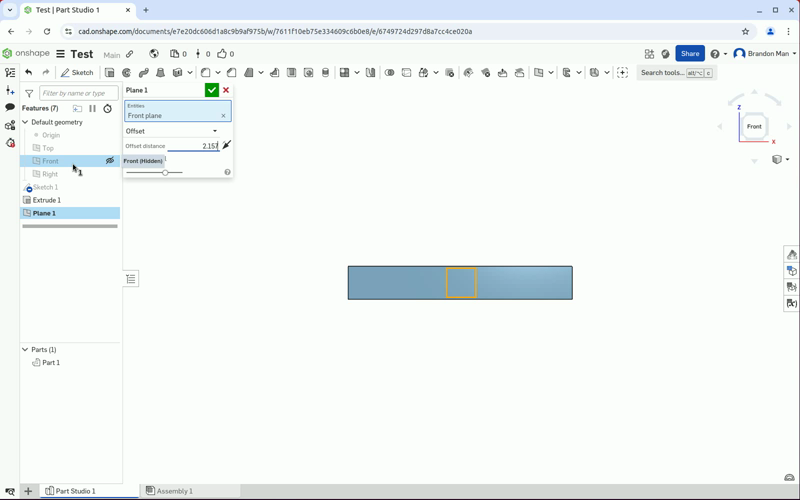
key(enter, 2)
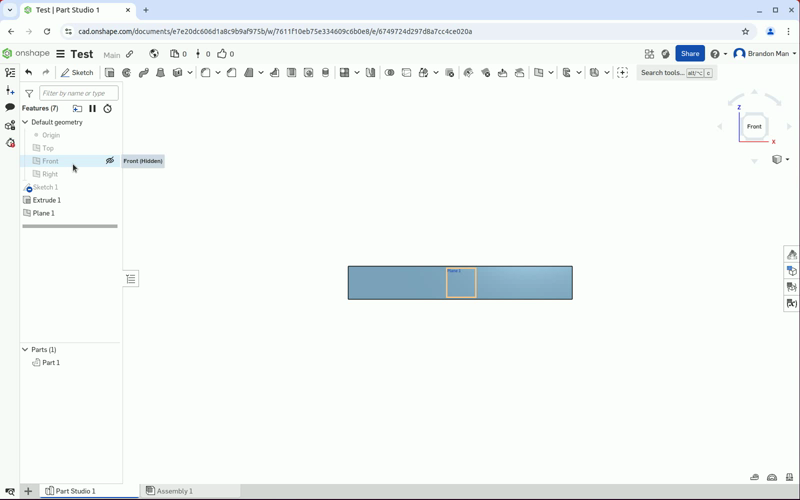
key(shift+s)
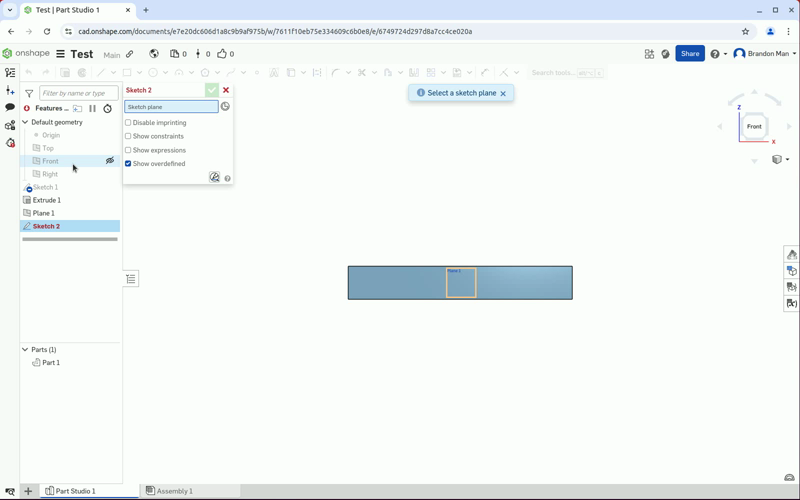
mouse_move(73, 215)
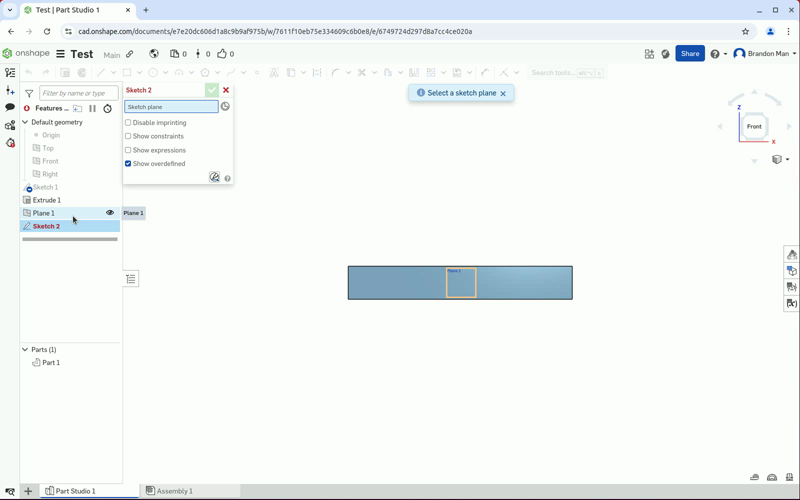
click(73, 215)
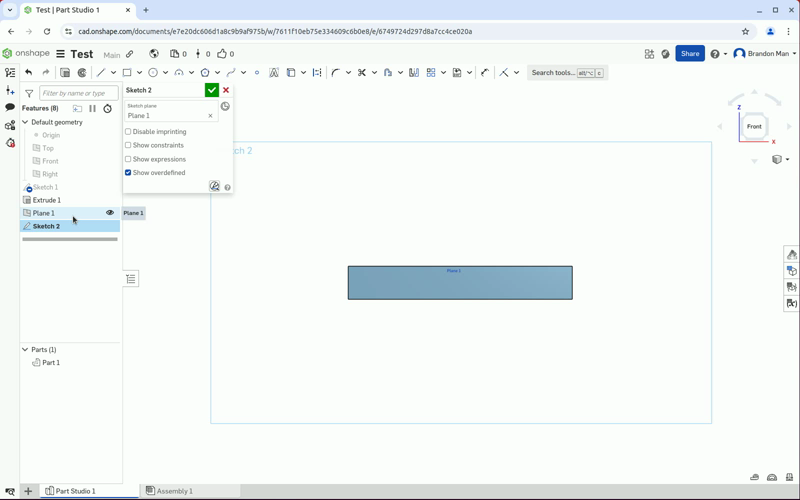
mouse_move(73, 352)
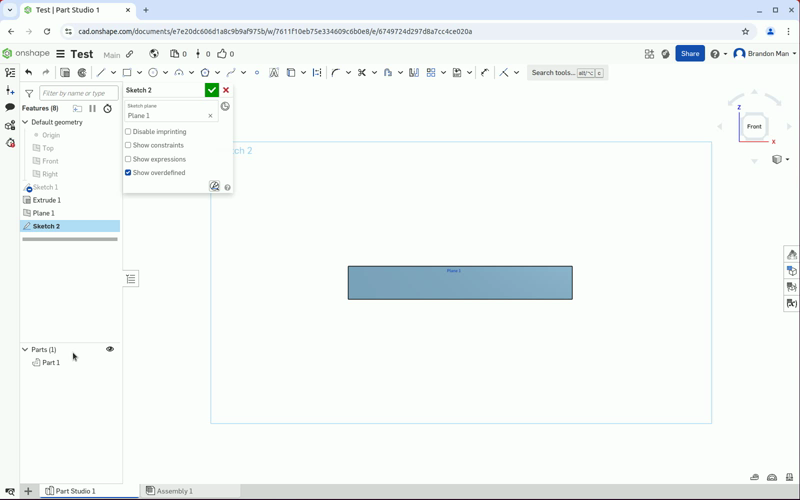
key(y)
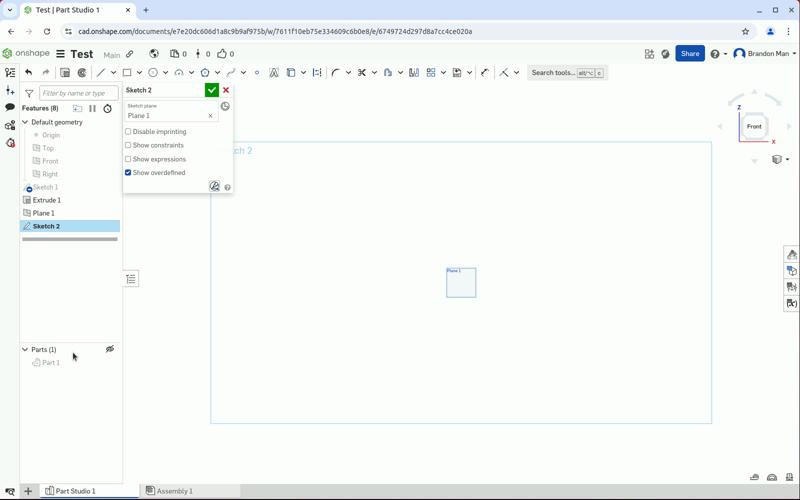
key(l)
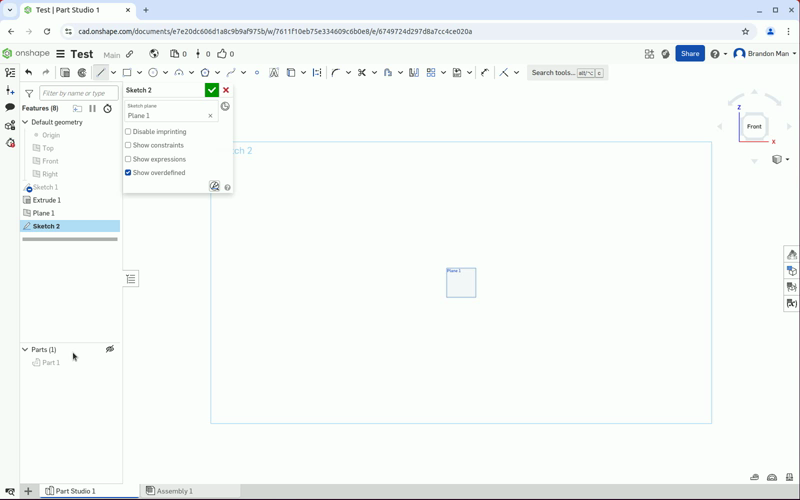
key_down(shift)
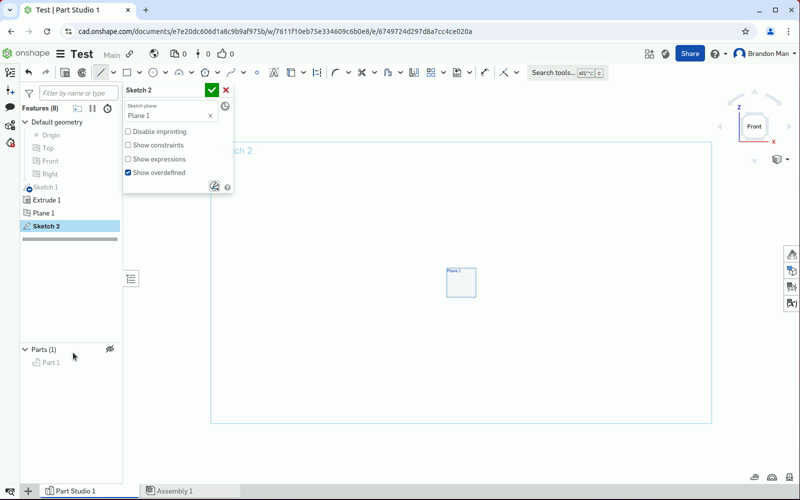
mouse_move(379, 299)
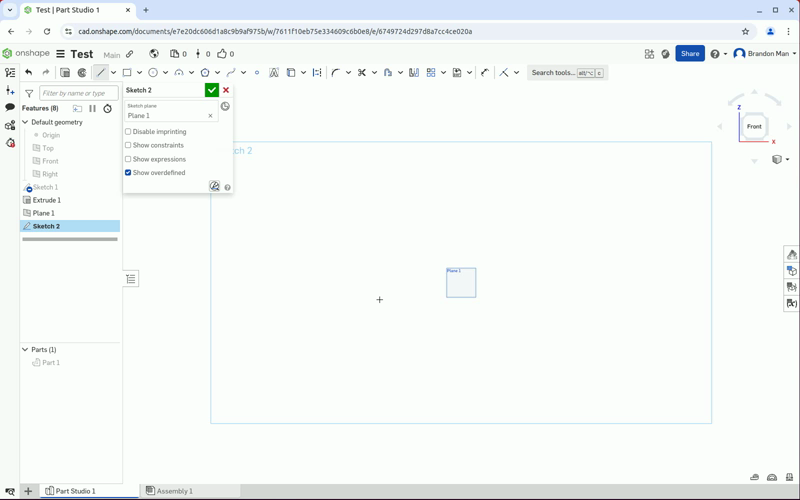
click(379, 299)
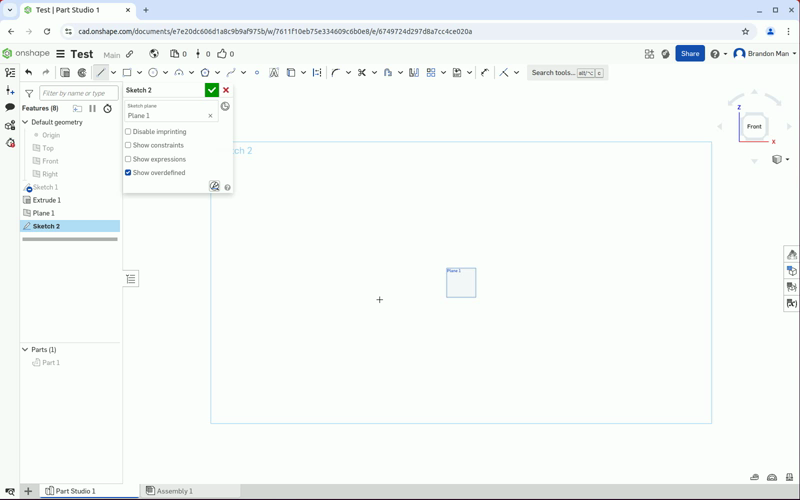
key_up(shift)
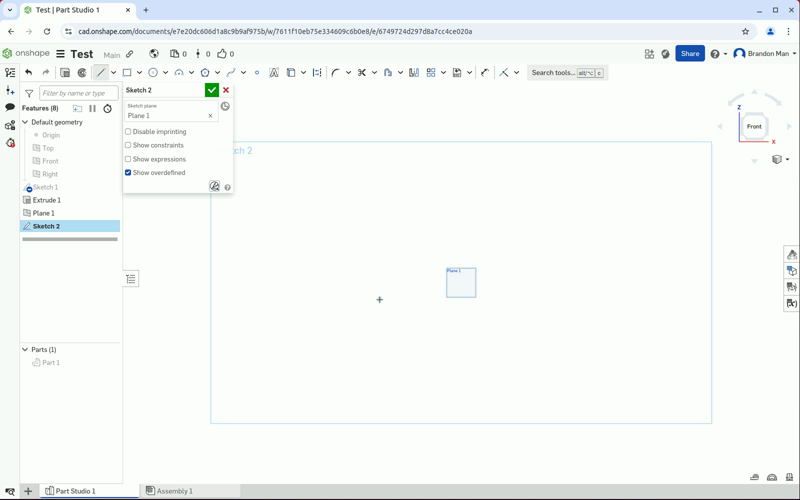
key_down(shift)
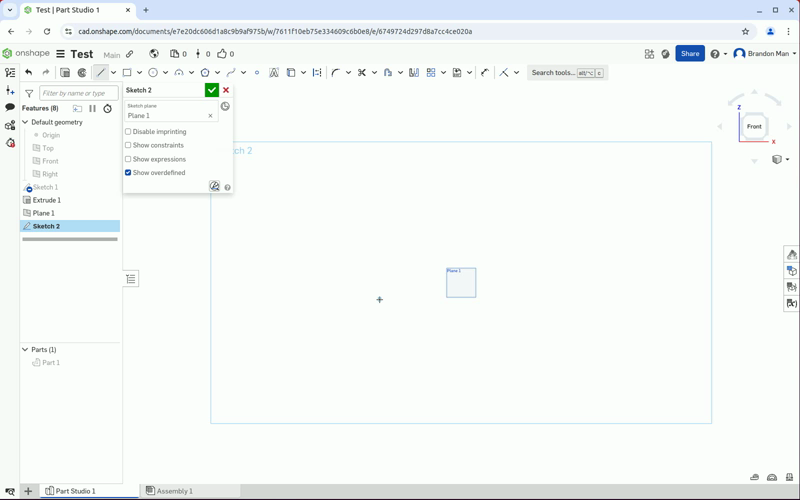
mouse_move(541, 299)
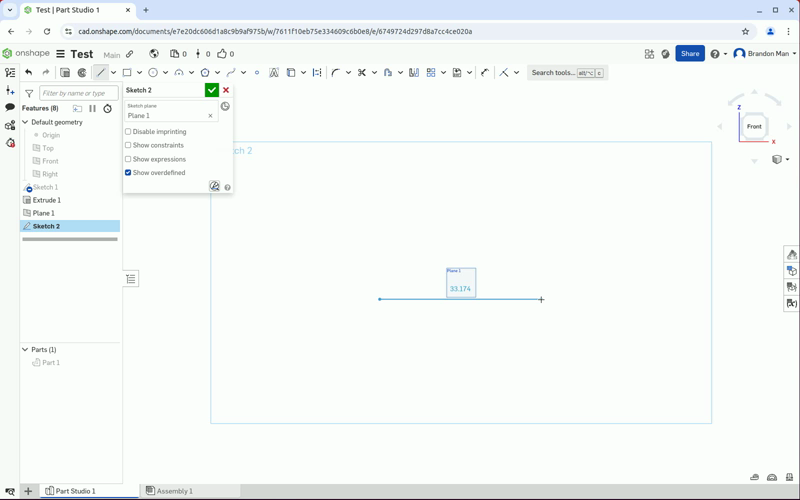
click(541, 299)
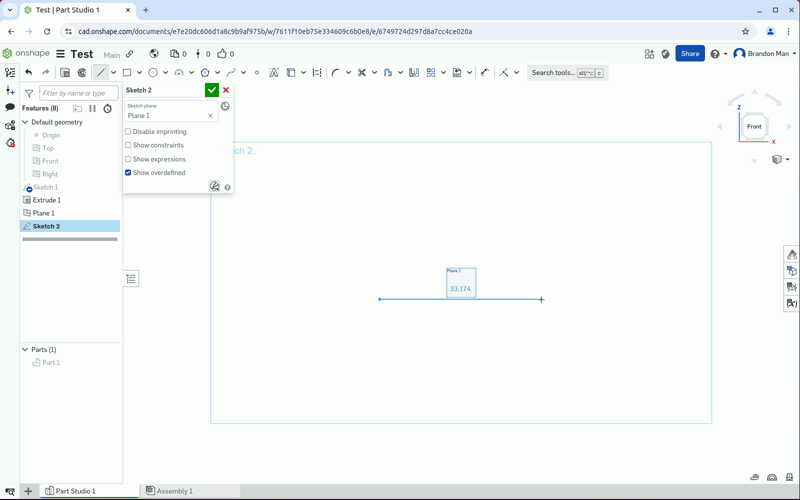
key_up(shift)
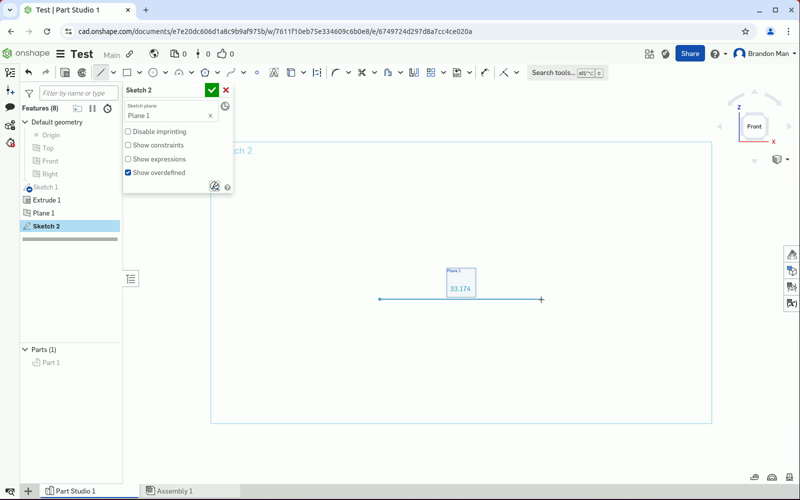
key_down(shift)
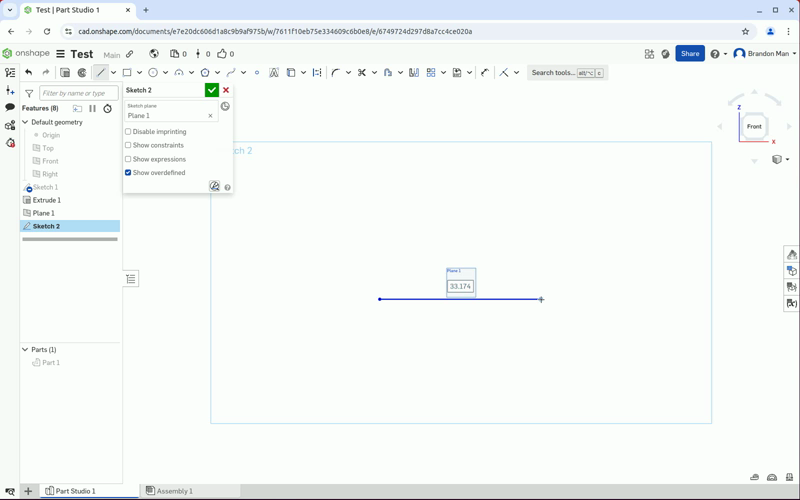
mouse_move(571, 299)
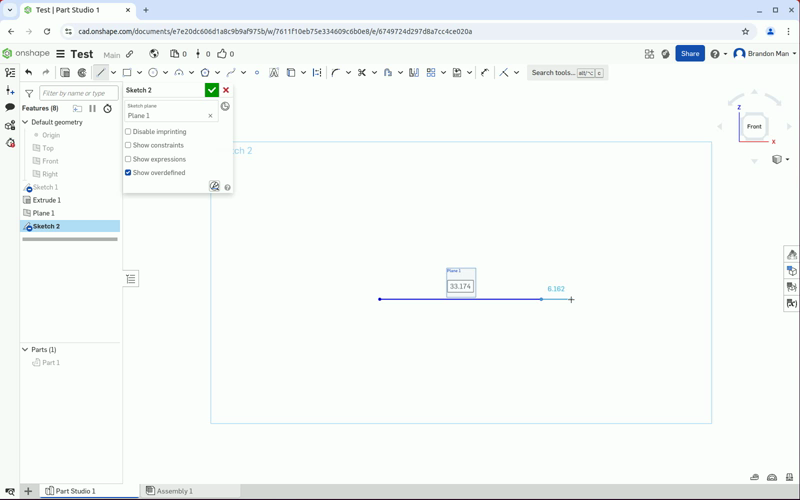
mouse_move(541, 265)
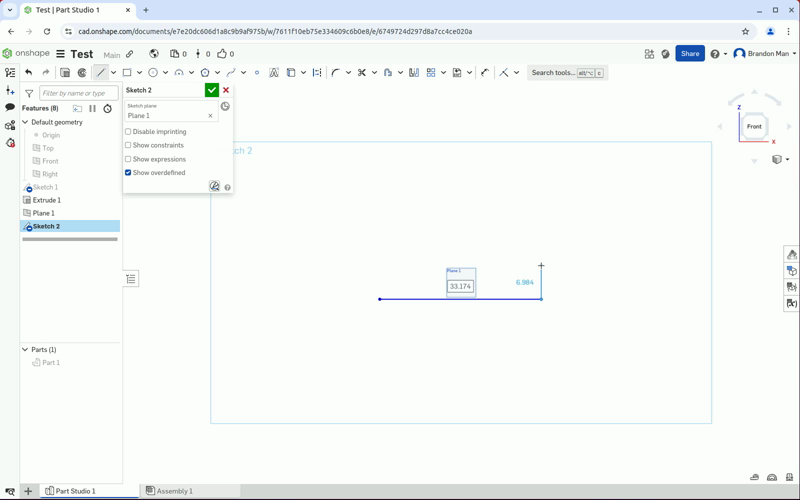
click(541, 265)
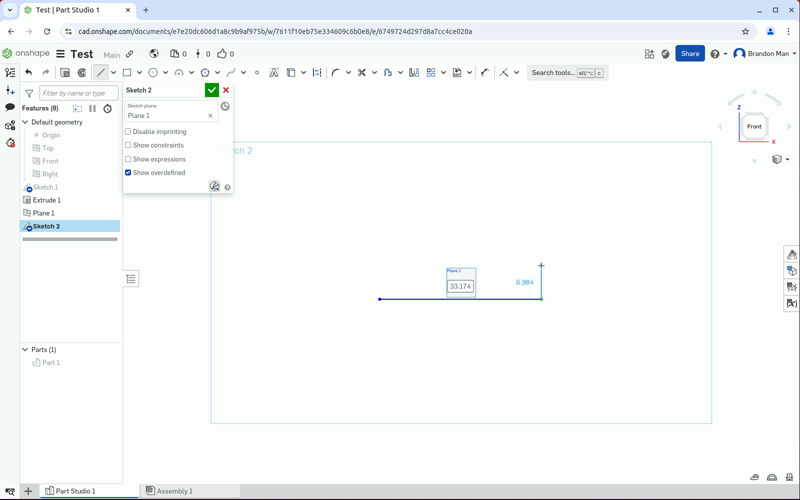
key_up(shift)
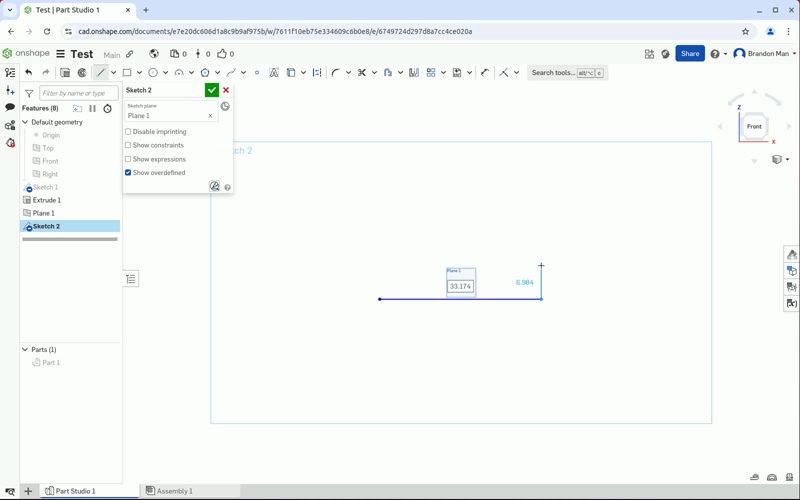
key_down(shift)
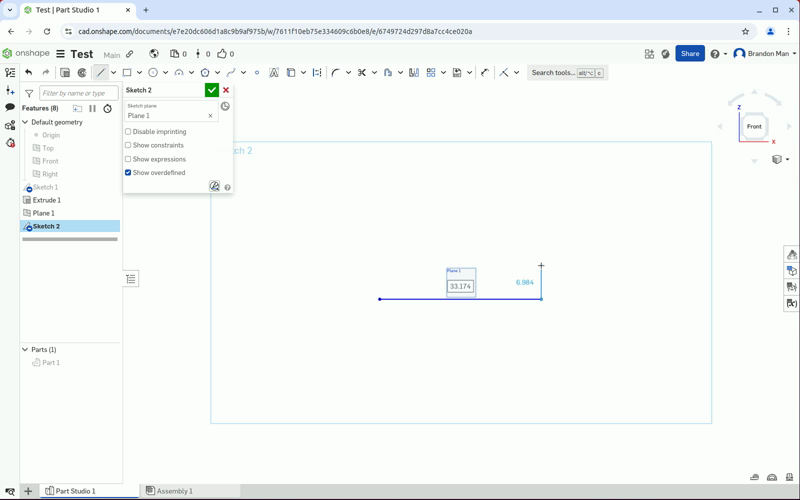
mouse_move(379, 265)
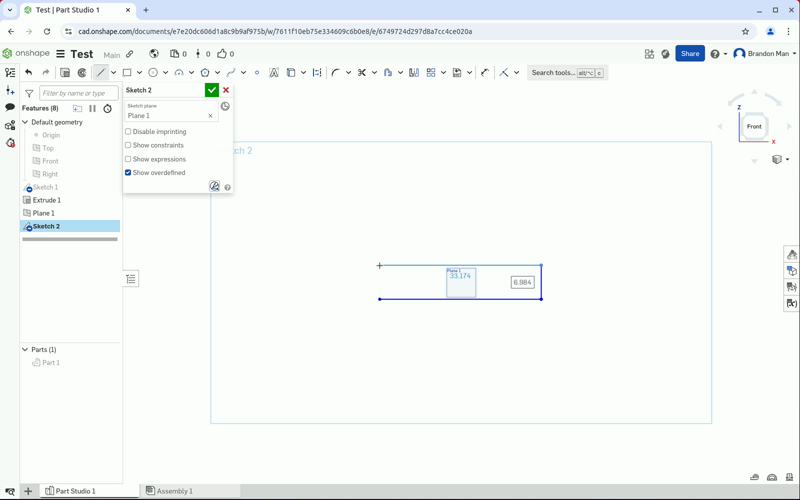
click(379, 265)
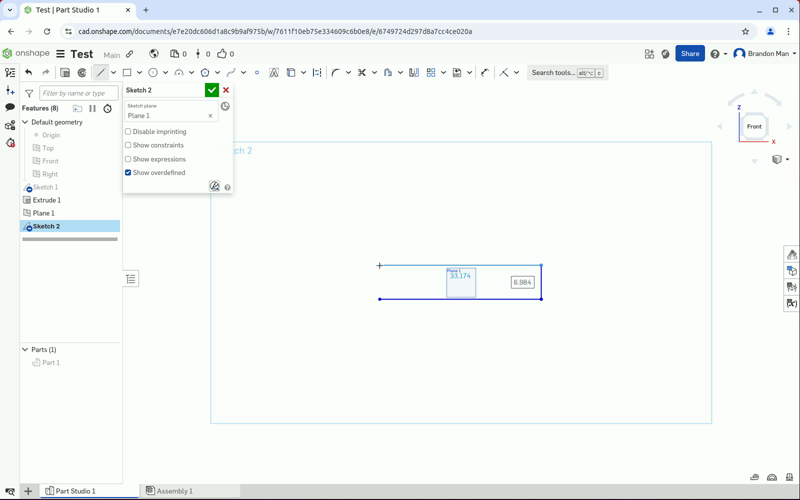
key_up(shift)
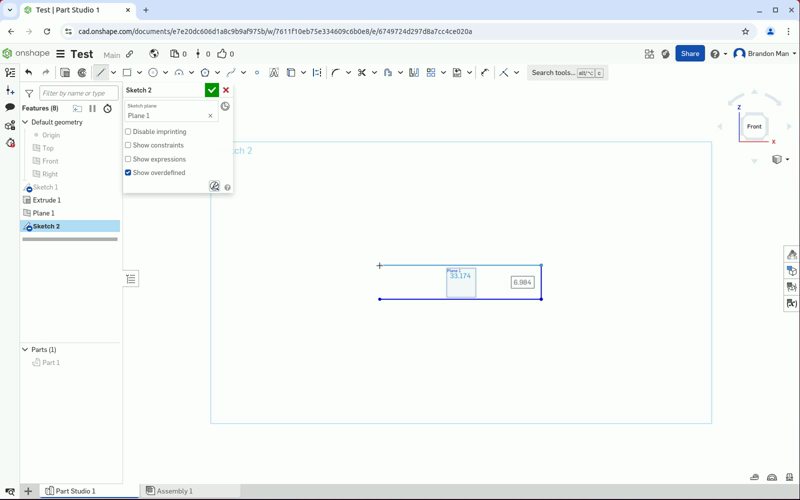
mouse_move(409, 265)
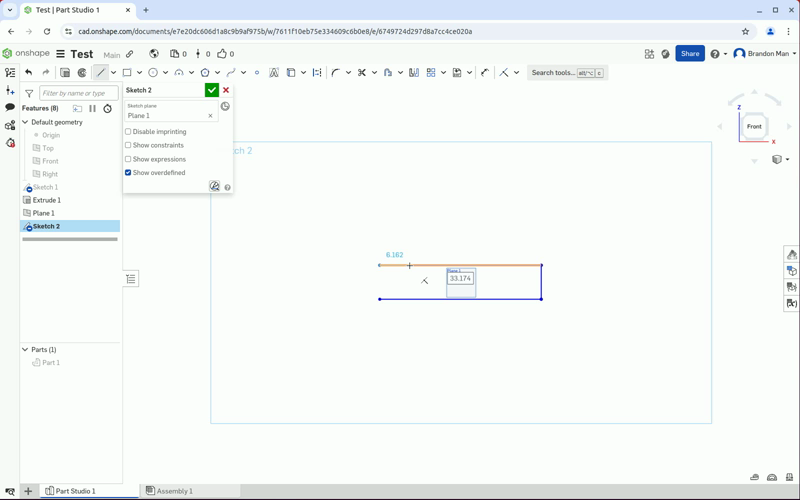
key_down(shift)
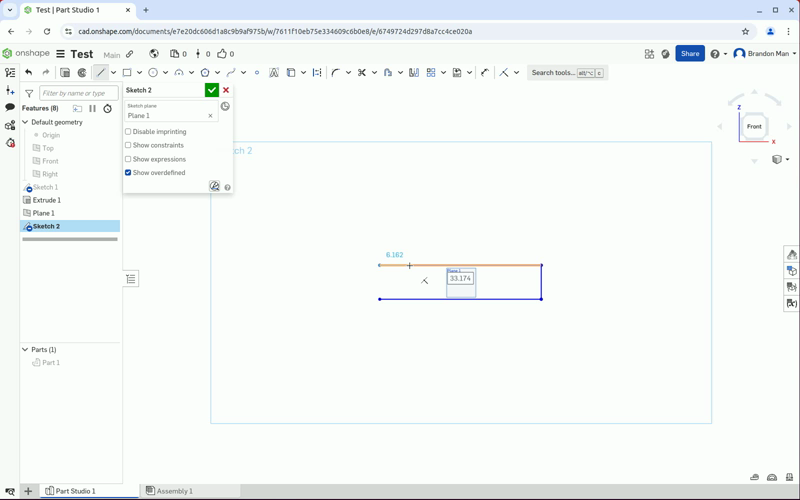
mouse_move(379, 299)
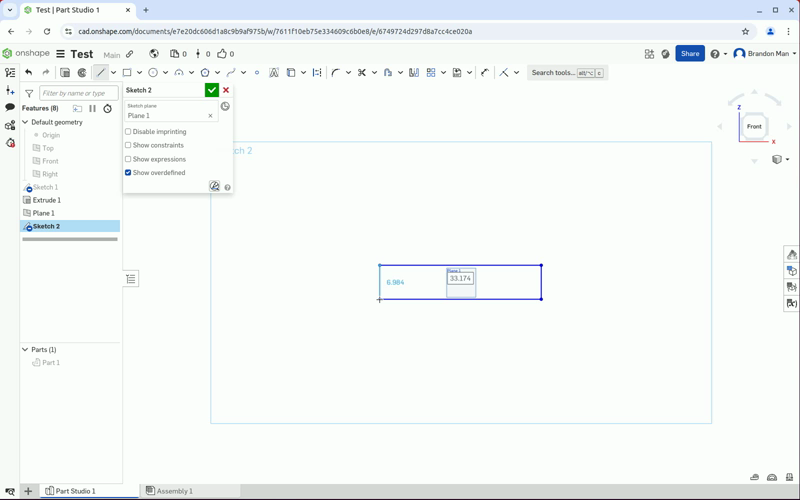
key_up(shift)
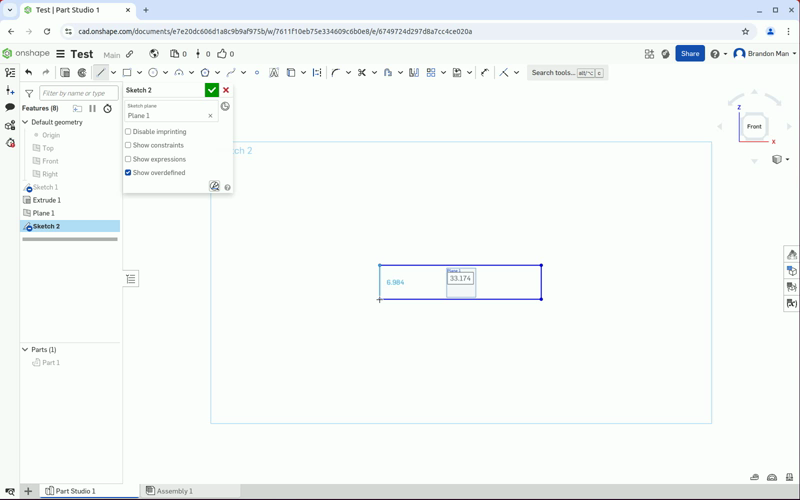
click(379, 299)
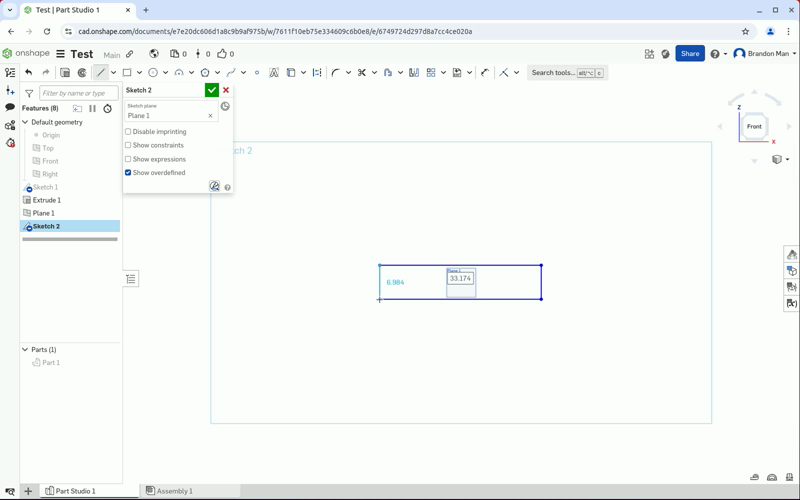
key(esc)
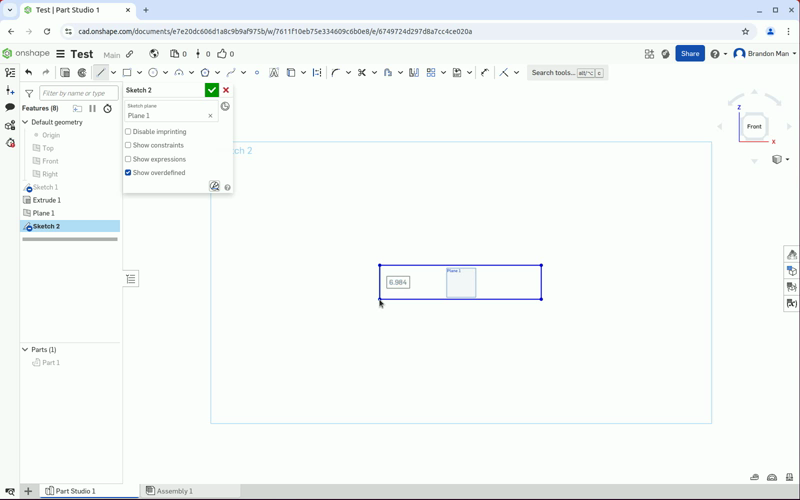
mouse_move(417, 290)
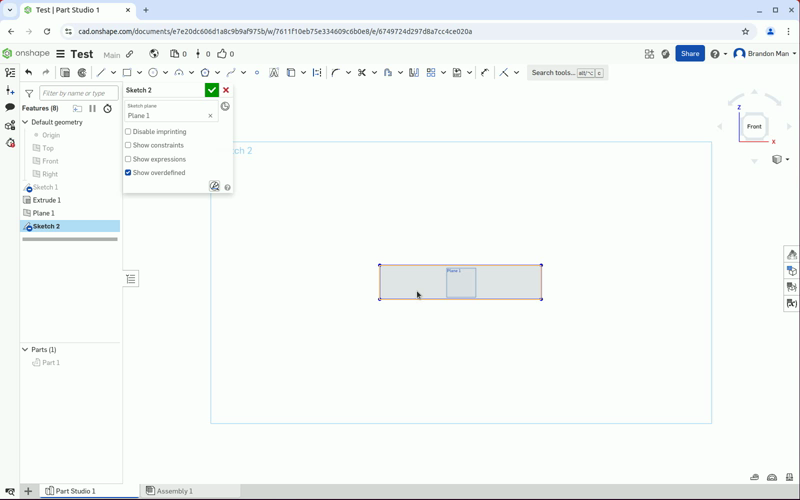
click(417, 290)
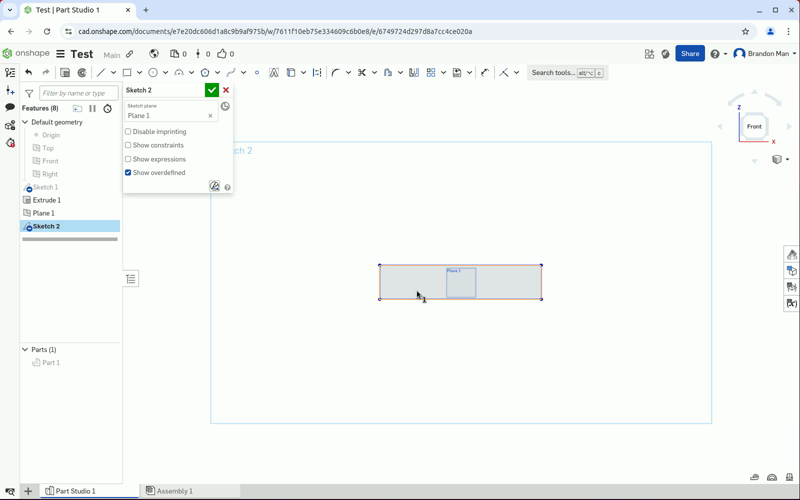
mouse_move(73, 352)
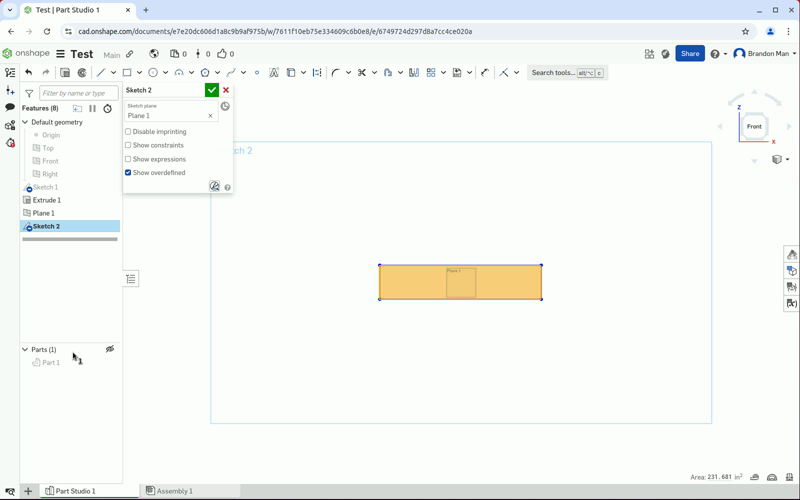
key(shift+y)
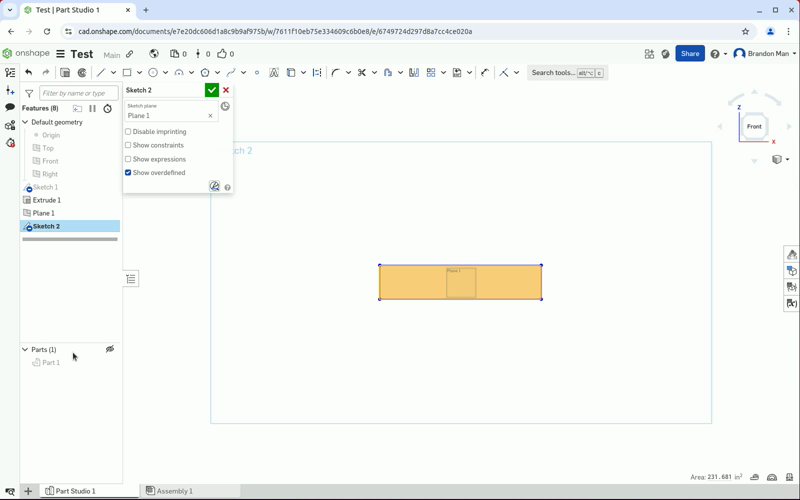
key(shift+e)
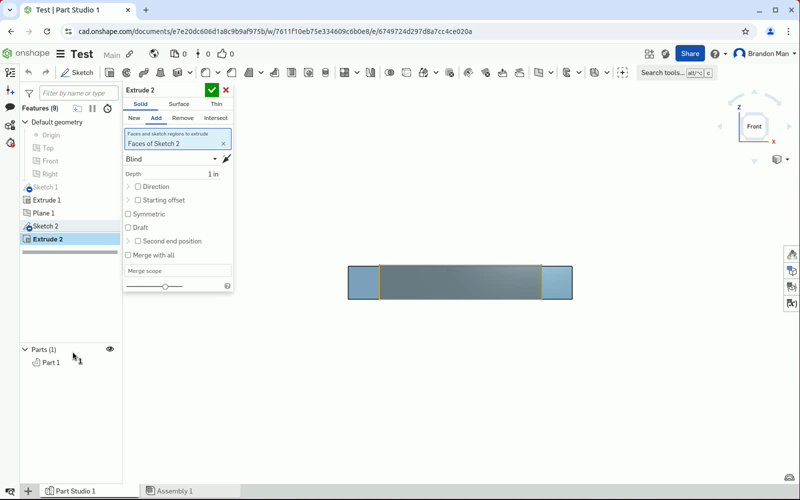
mouse_move(143, 106)
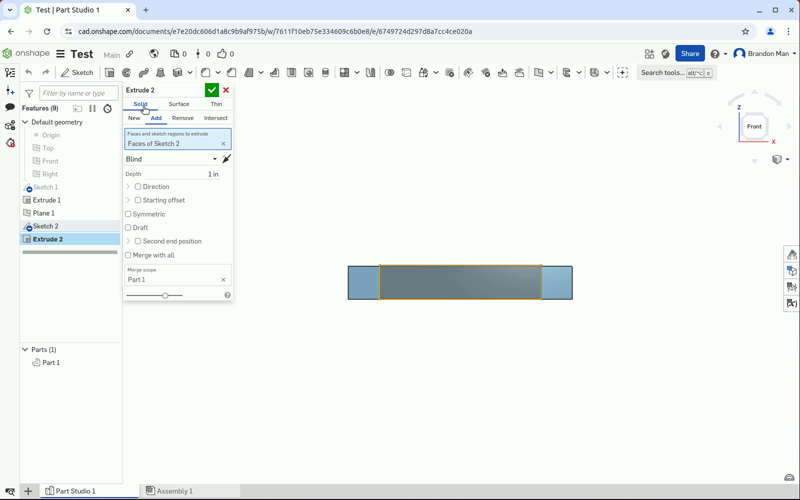
click(143, 106)
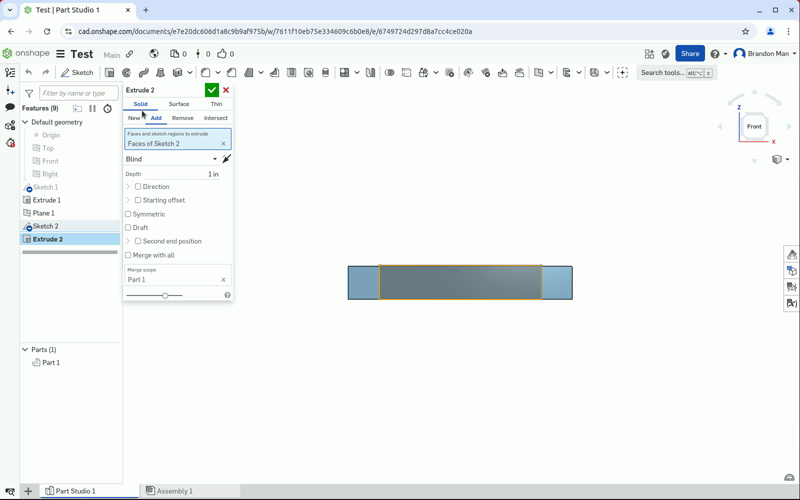
mouse_move(137, 120)
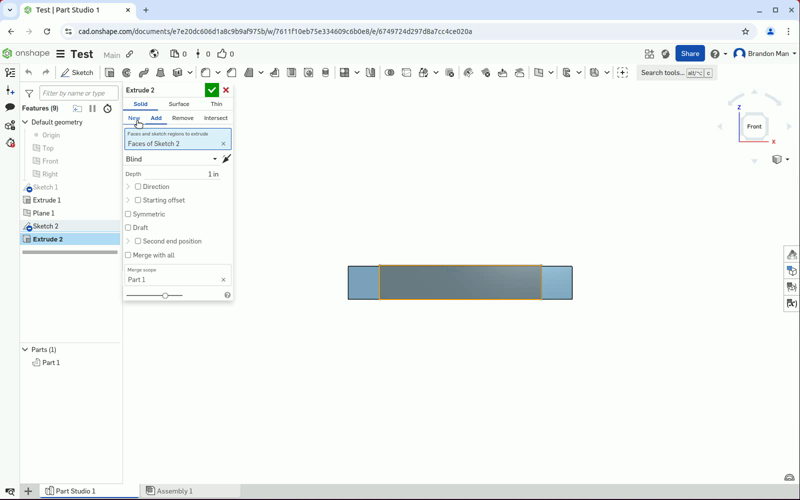
click(137, 120)
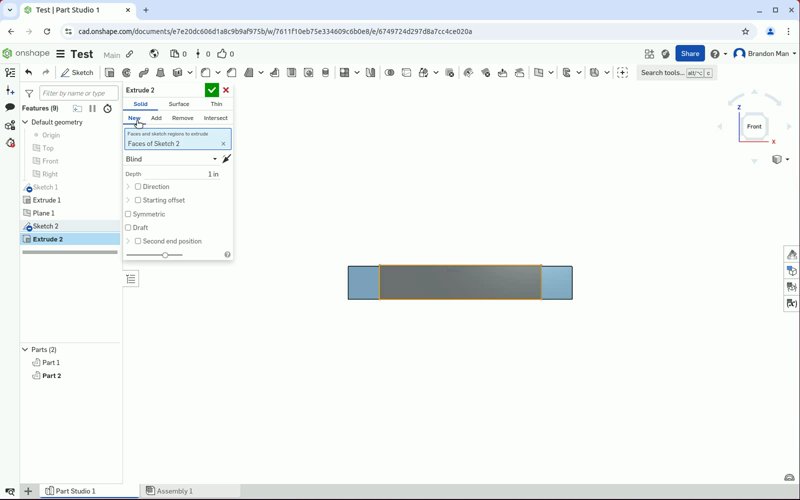
key(tab, 4)
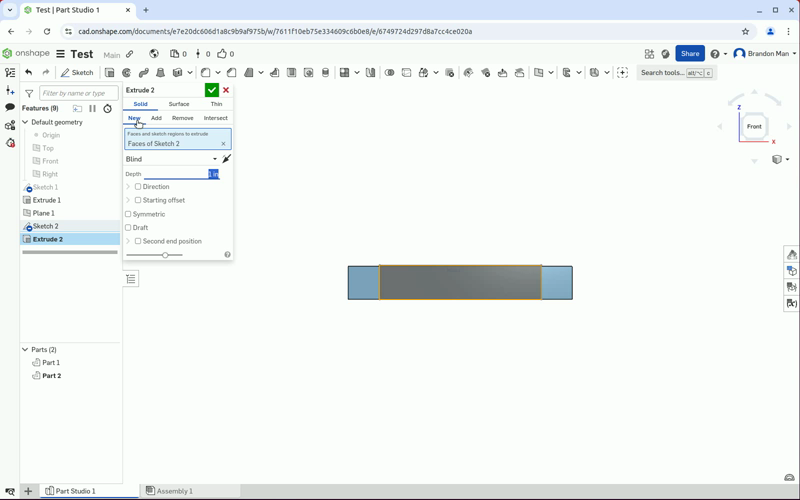
text(4.333)
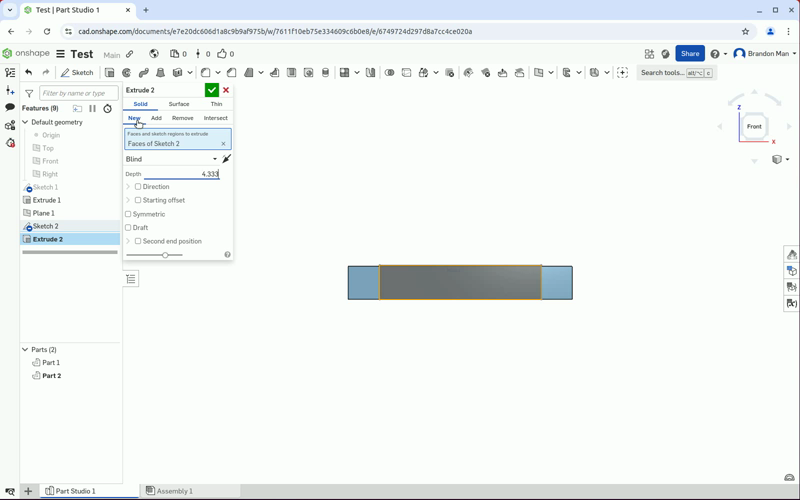
key(enter)
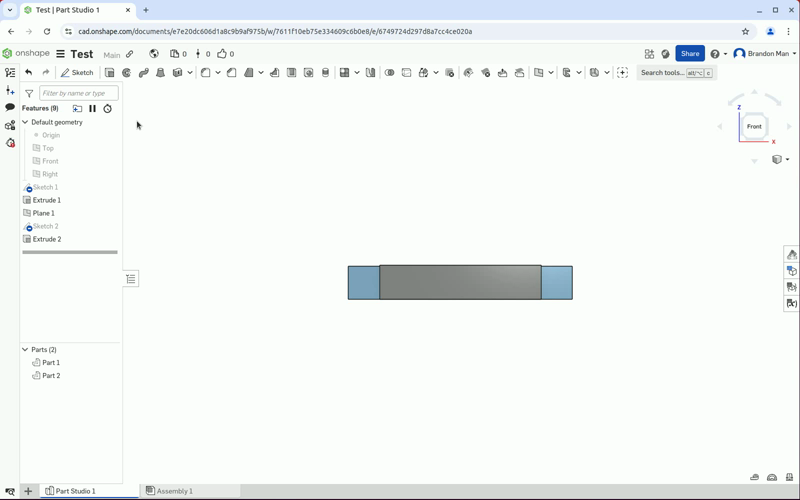
key(shift+h)
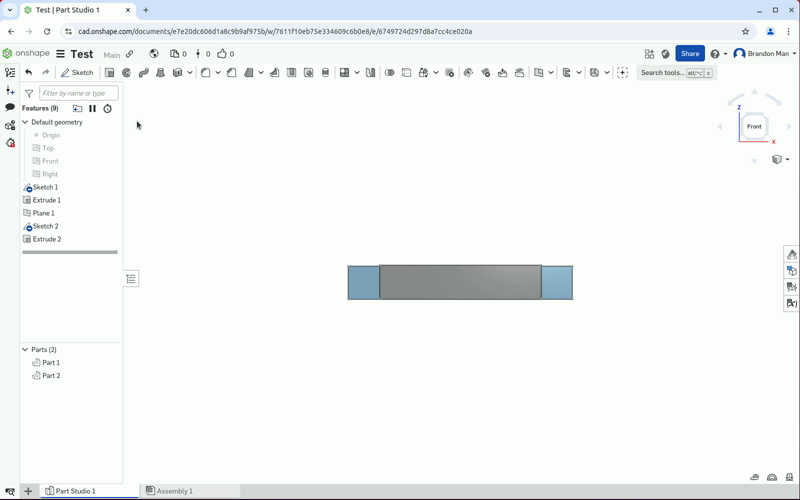
key(shift+h)
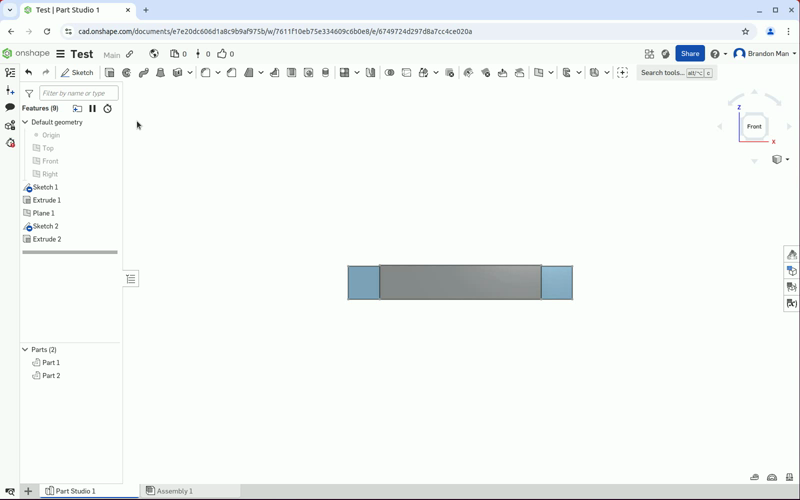
key(shift+7)
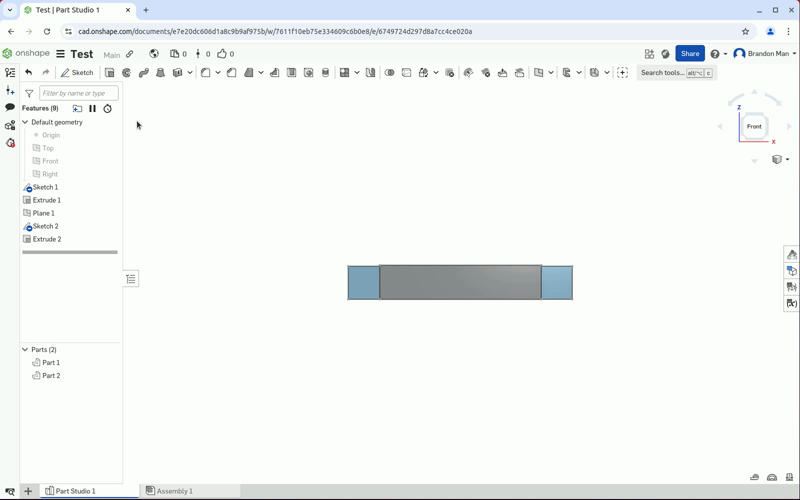
key(left, 2)
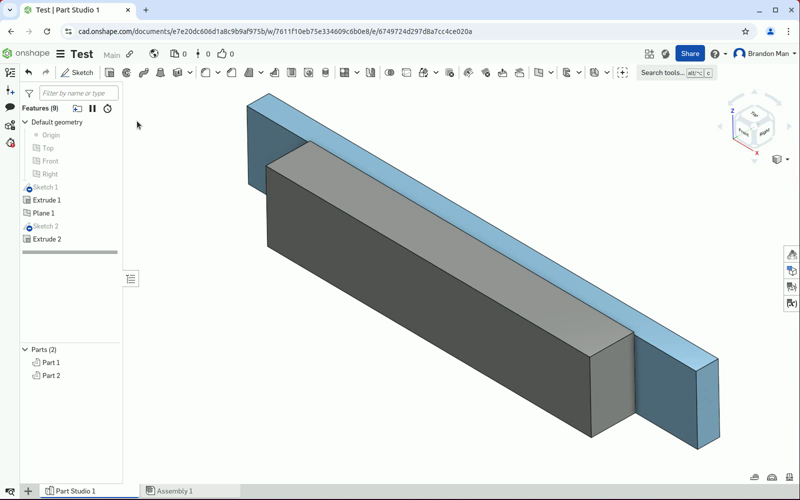
key(down, 2)
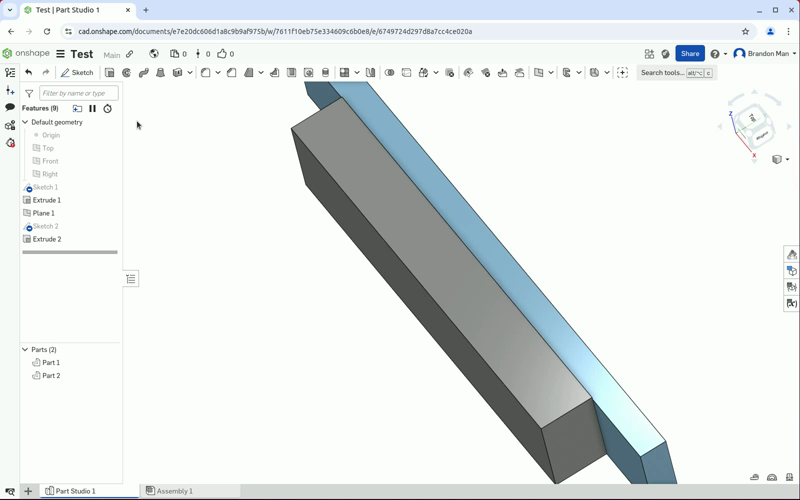
key(up, 2)
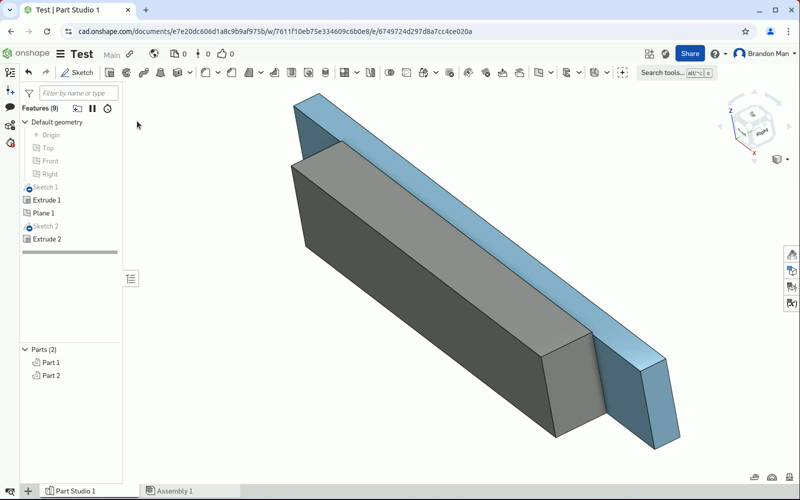
key(right, 2)
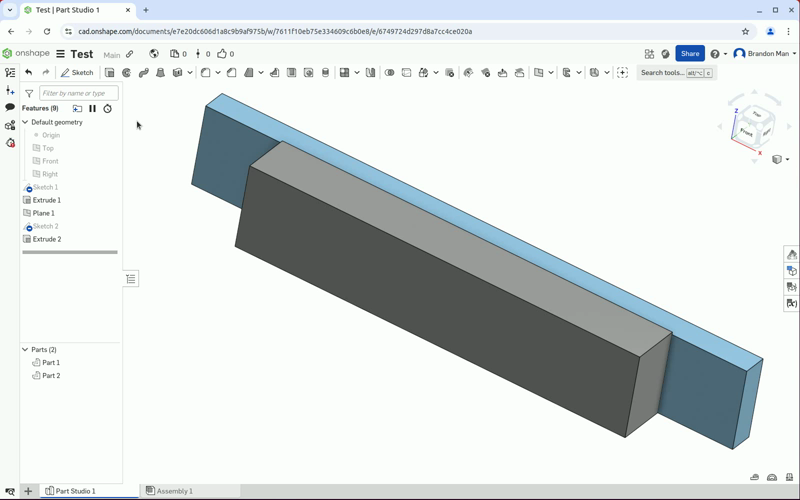
mouse_move(73, 189)
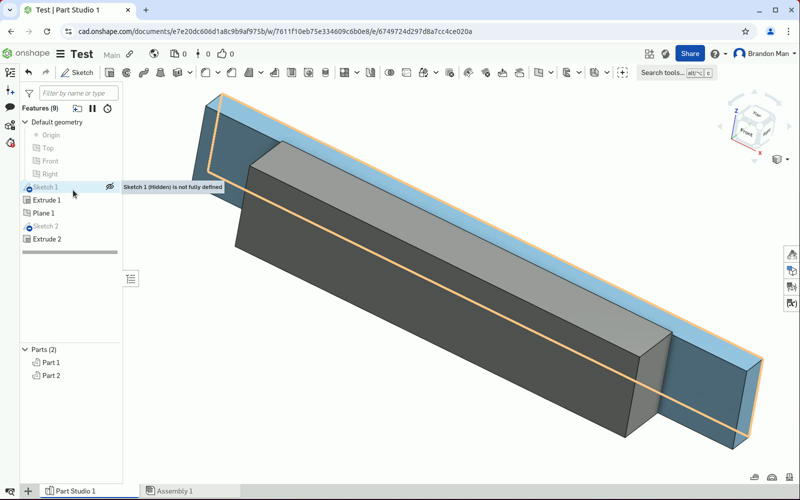
click(73, 189)